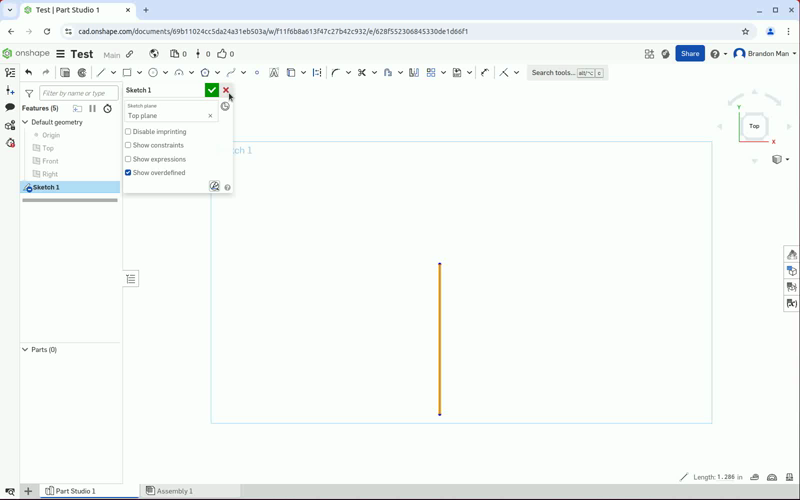
key(shift+h)
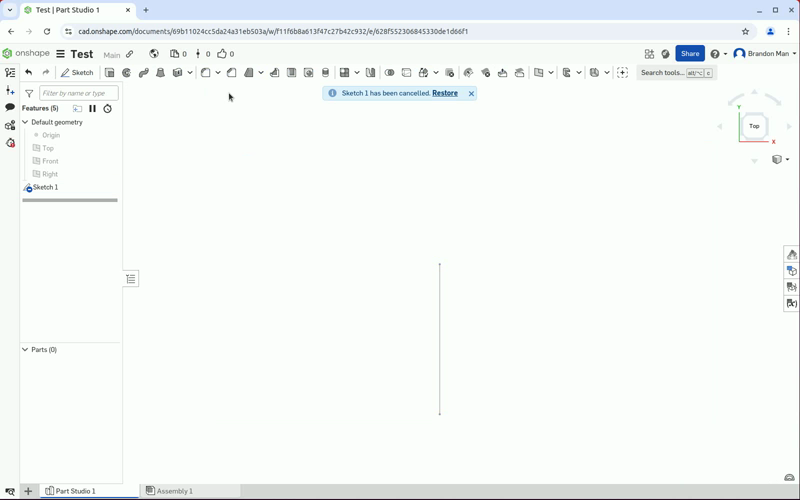
key(shift+s)
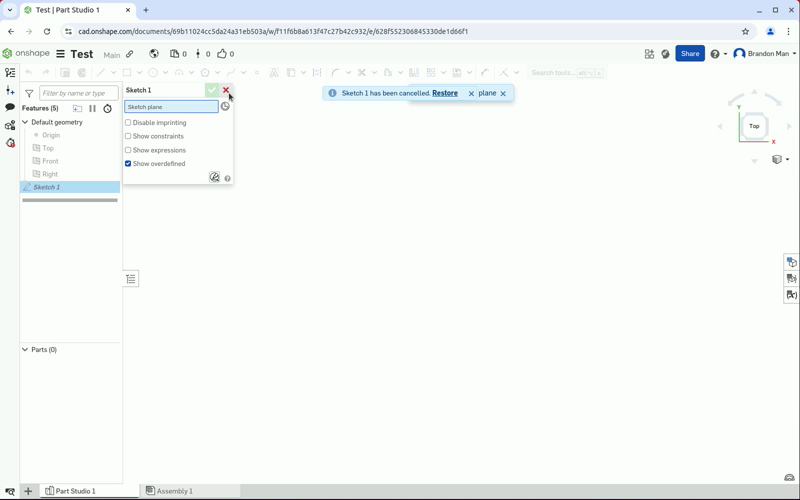
mouse_move(73, 150)
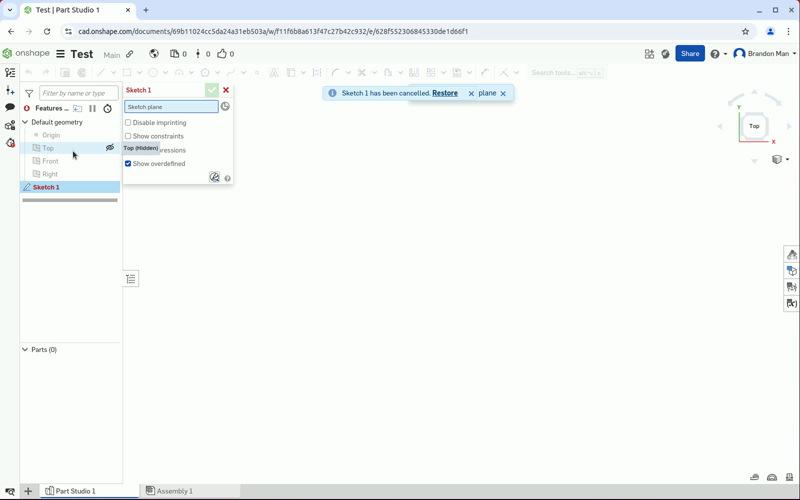
click(73, 150)
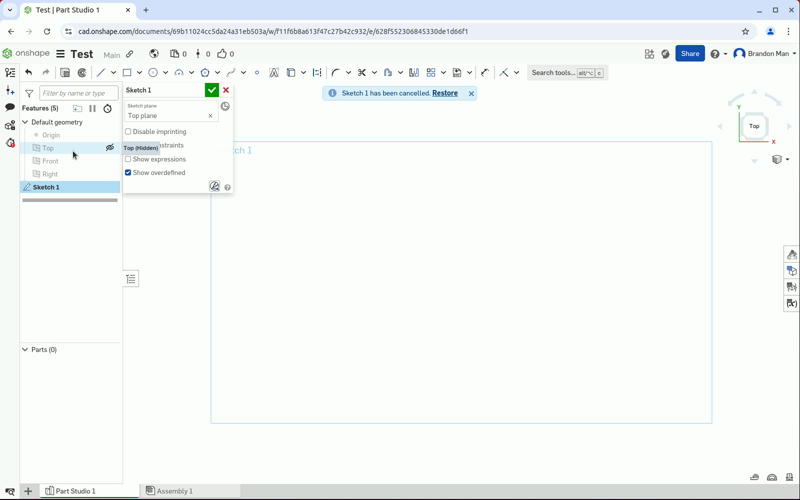
mouse_move(73, 352)
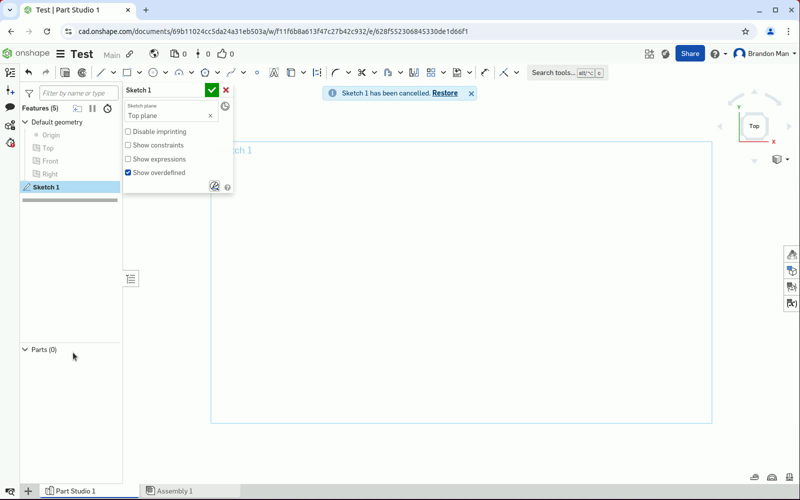
key(y)
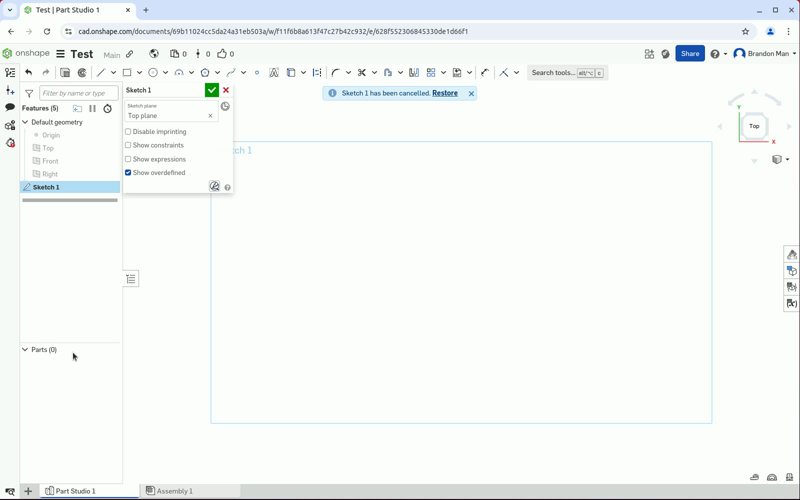
key(l)
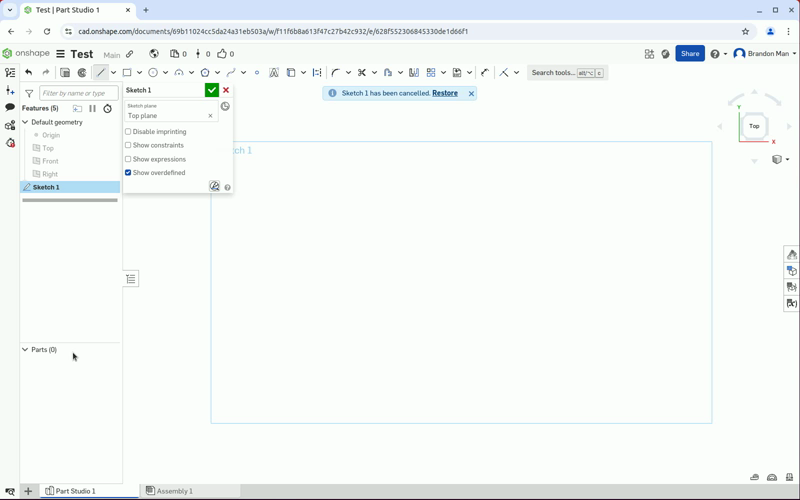
key_down(shift)
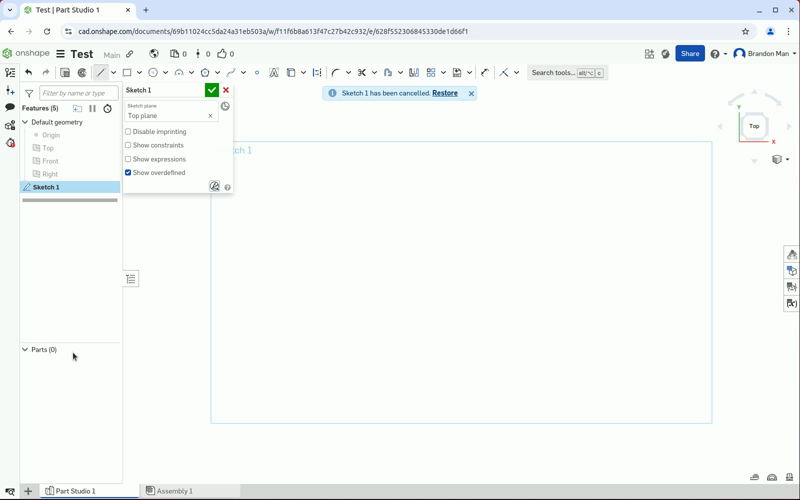
mouse_move(348, 347)
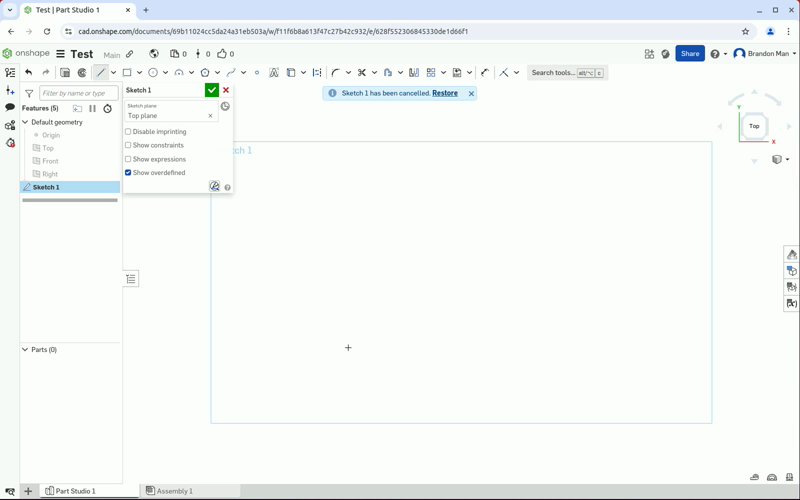
click(348, 347)
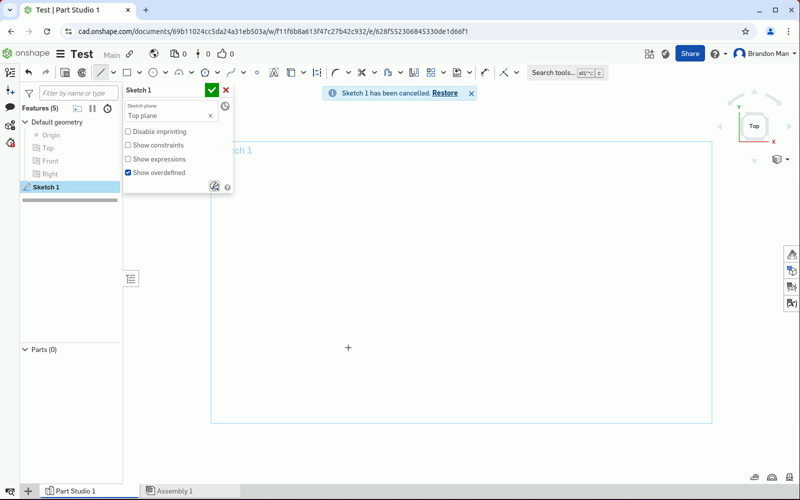
key_up(shift)
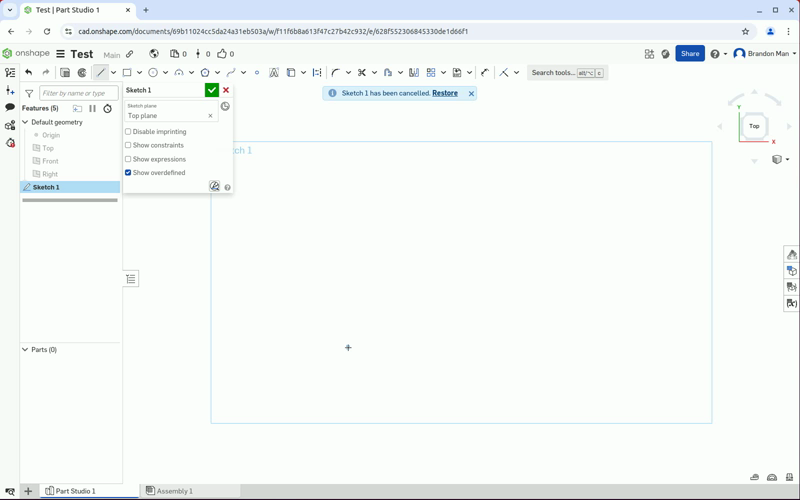
key_down(shift)
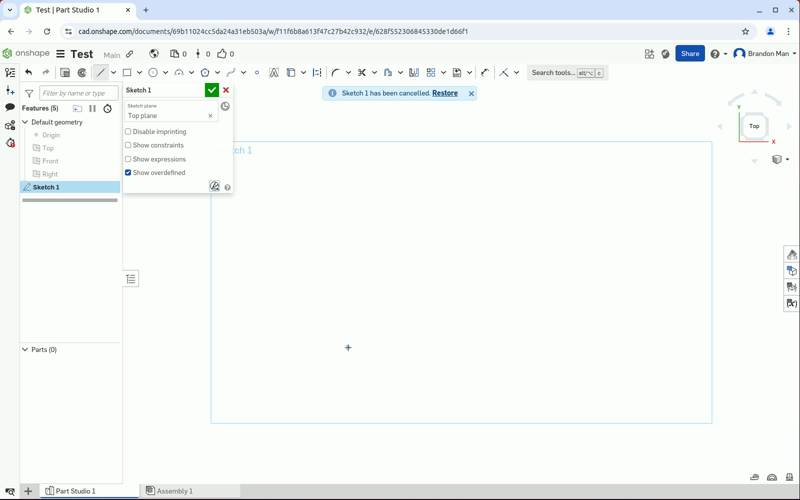
mouse_move(517, 347)
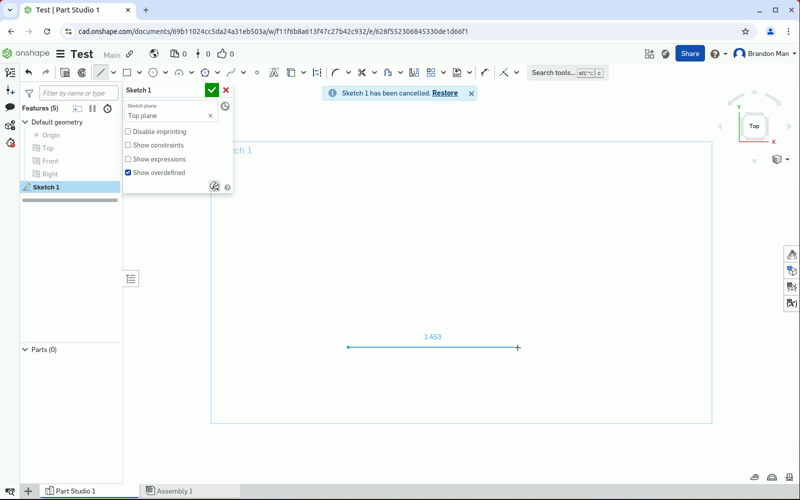
click(517, 347)
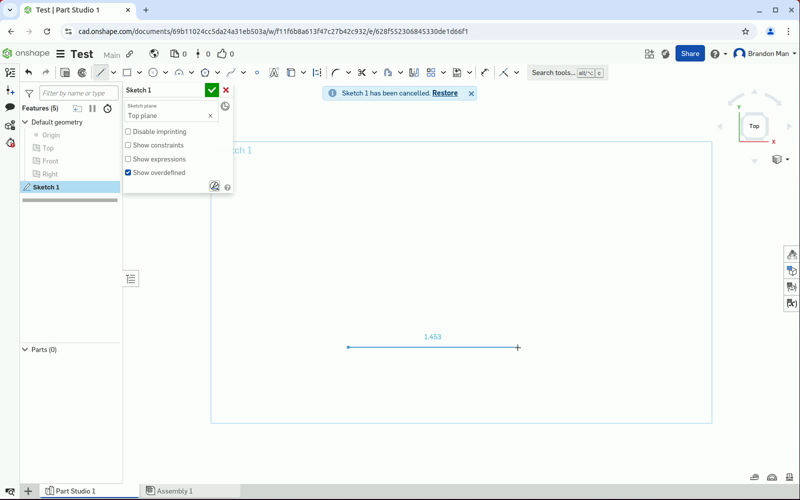
key_up(shift)
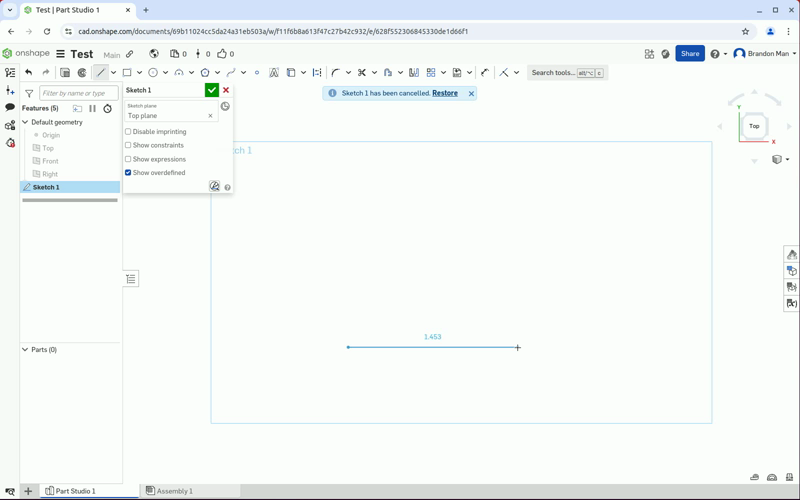
key_down(shift)
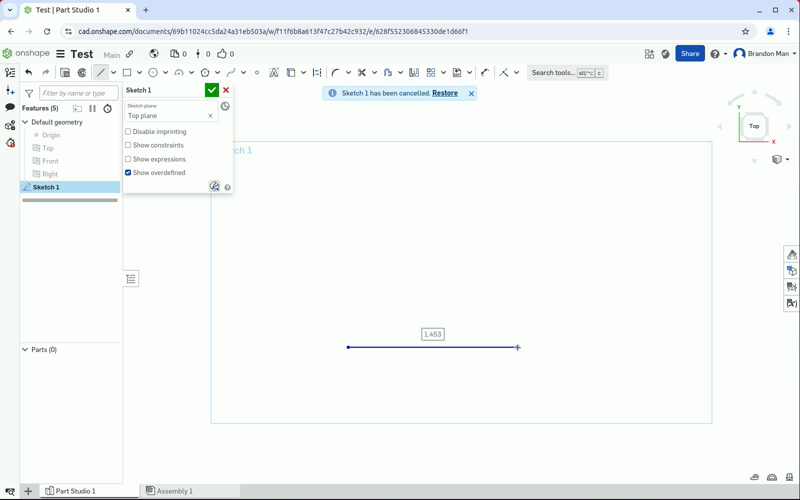
mouse_move(517, 245)
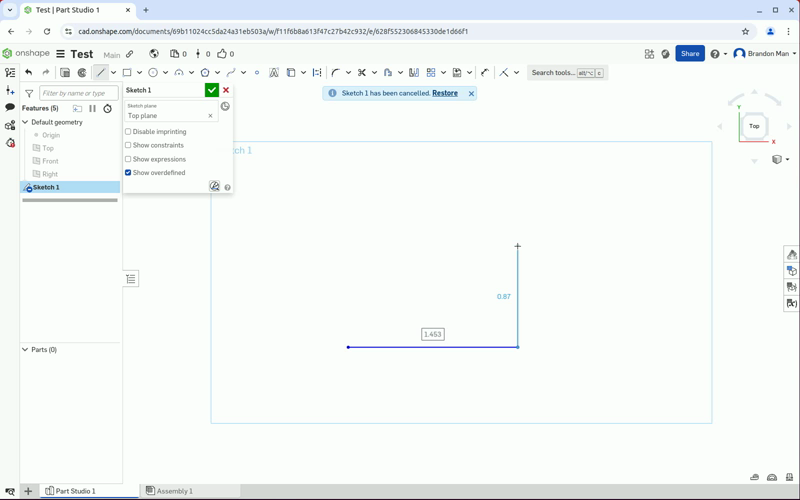
click(517, 245)
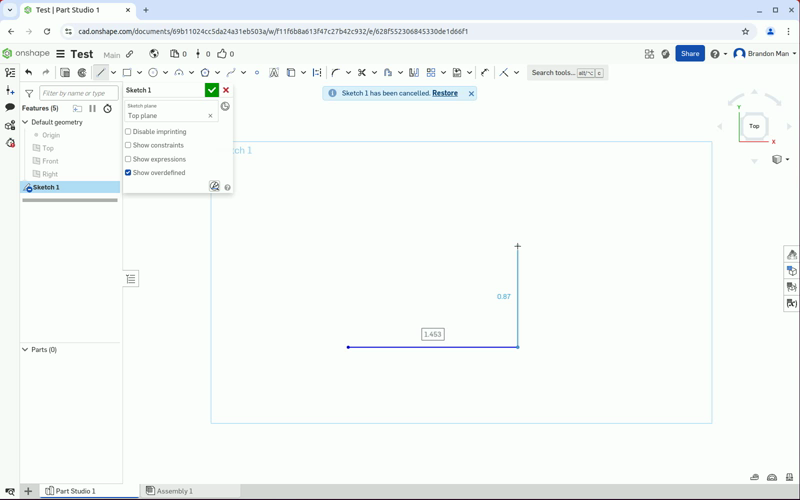
key_up(shift)
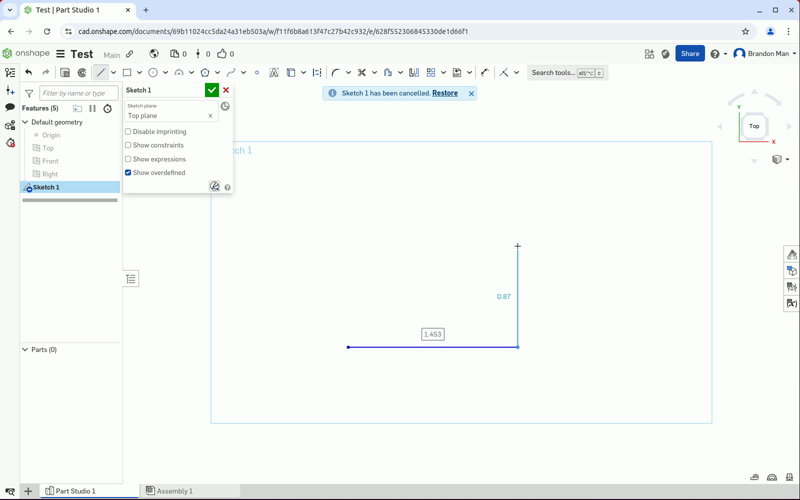
key_down(shift)
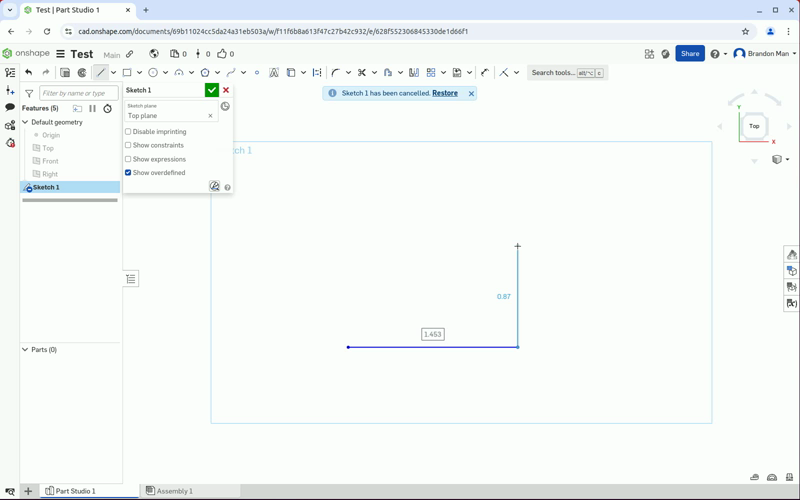
mouse_move(348, 245)
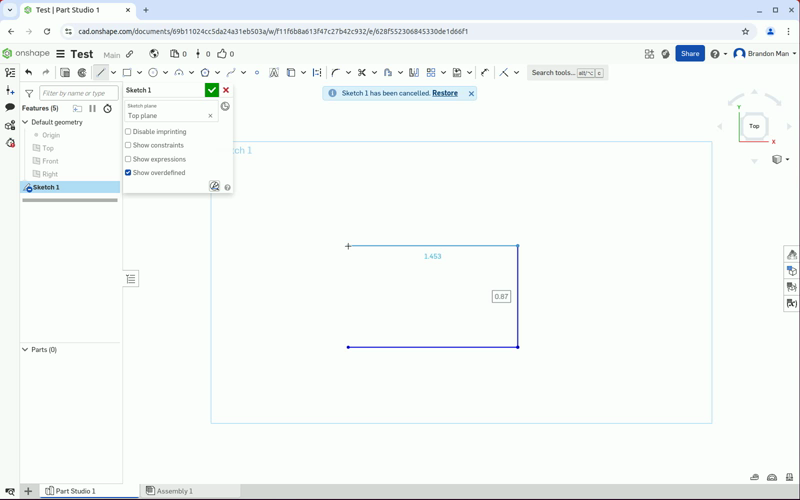
click(348, 245)
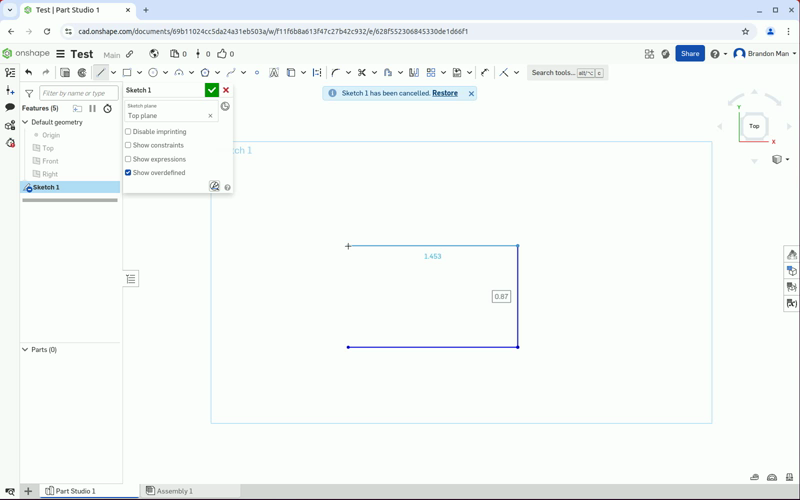
key_up(shift)
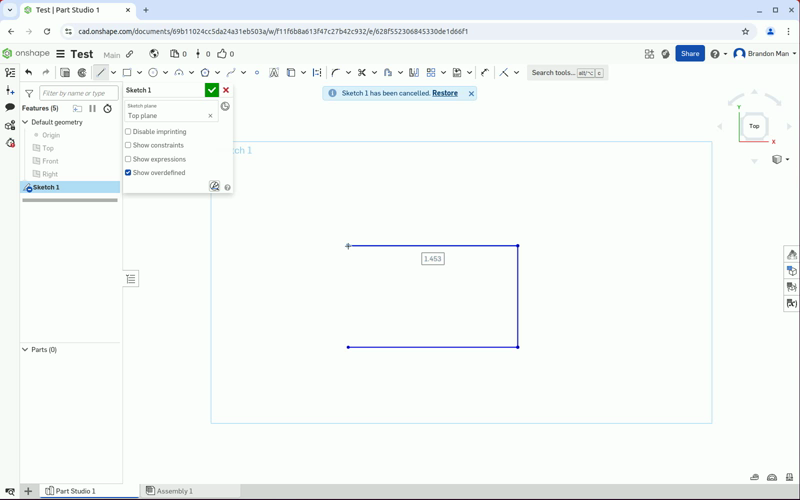
key_down(shift)
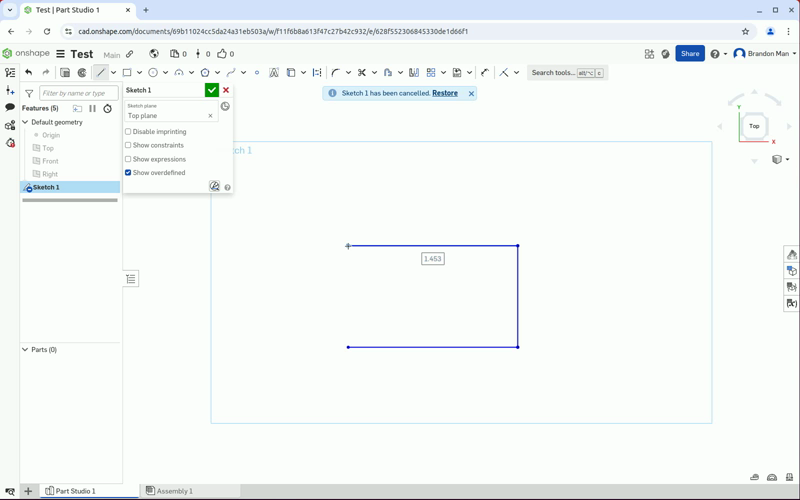
mouse_move(348, 347)
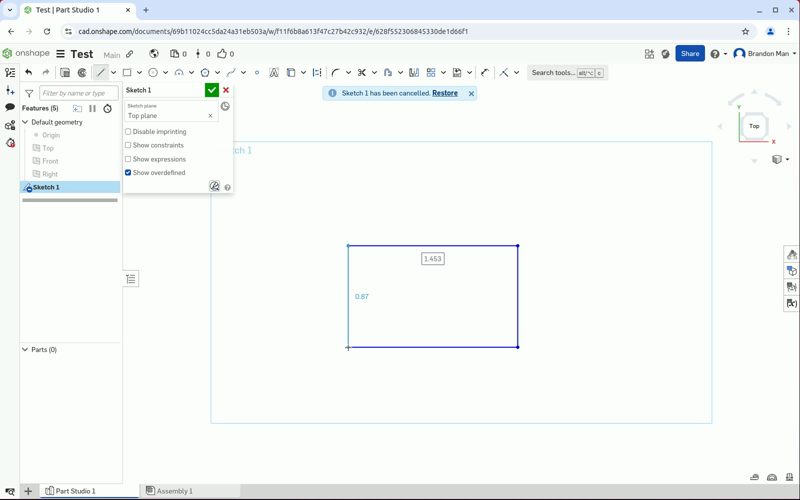
key_up(shift)
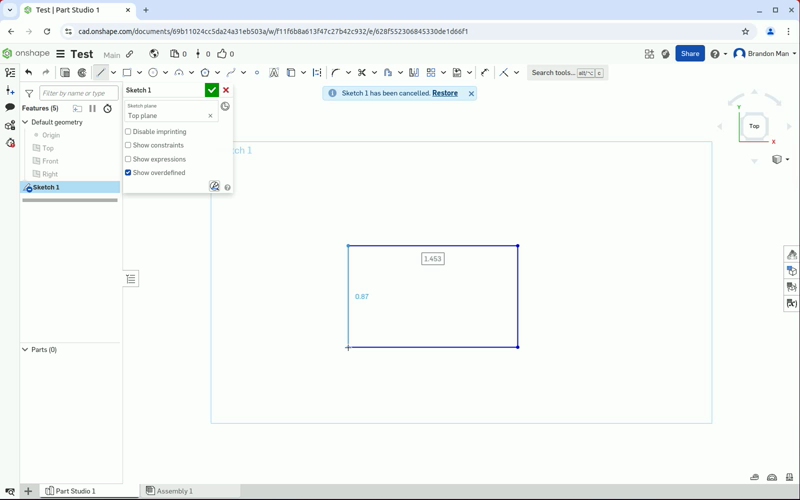
click(348, 347)
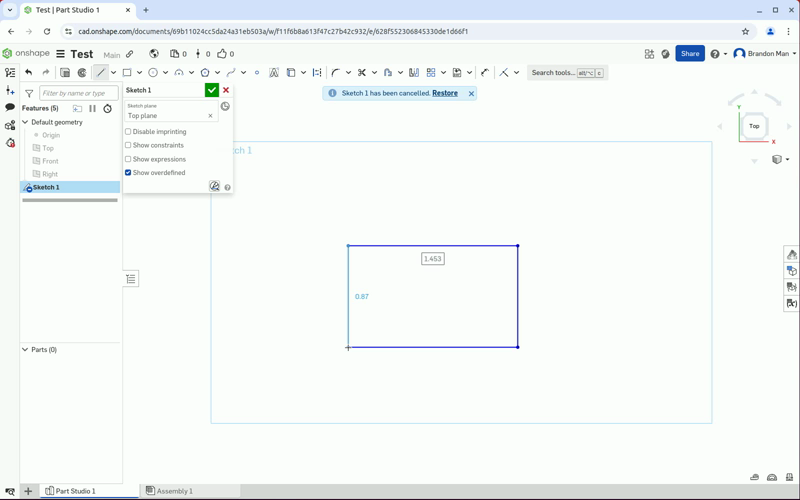
key(esc)
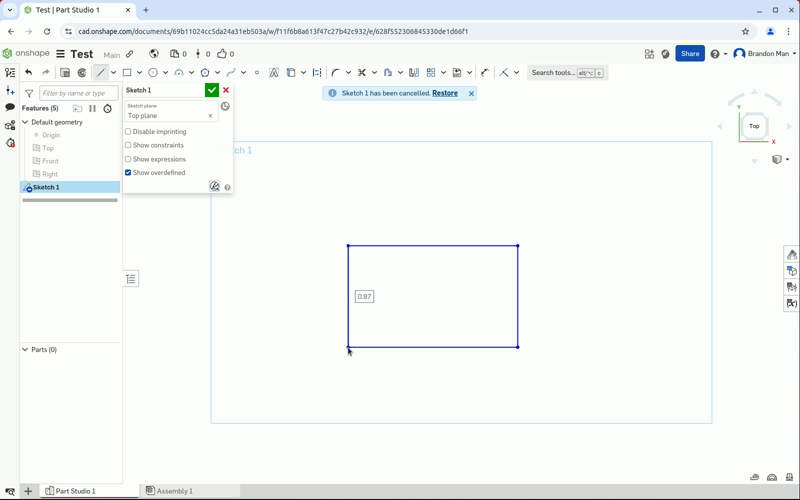
mouse_move(366, 335)
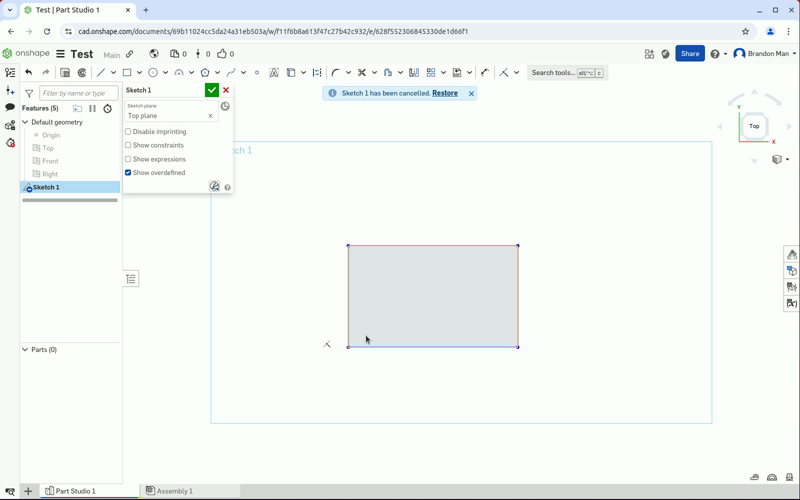
click(366, 335)
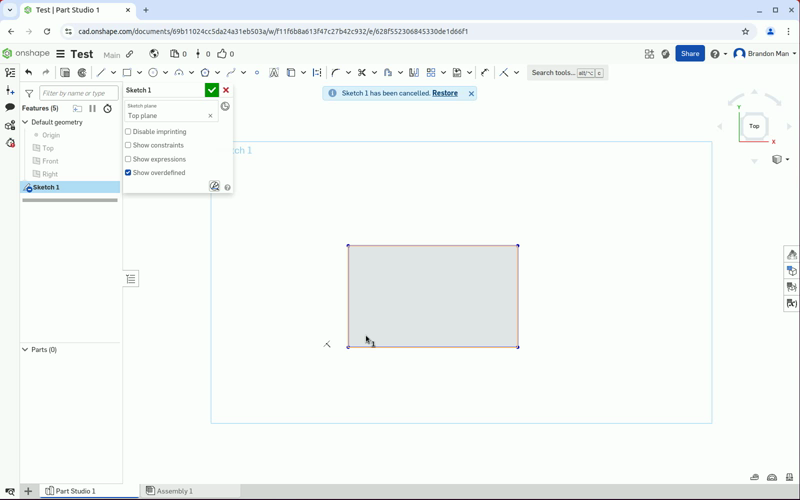
mouse_move(73, 352)
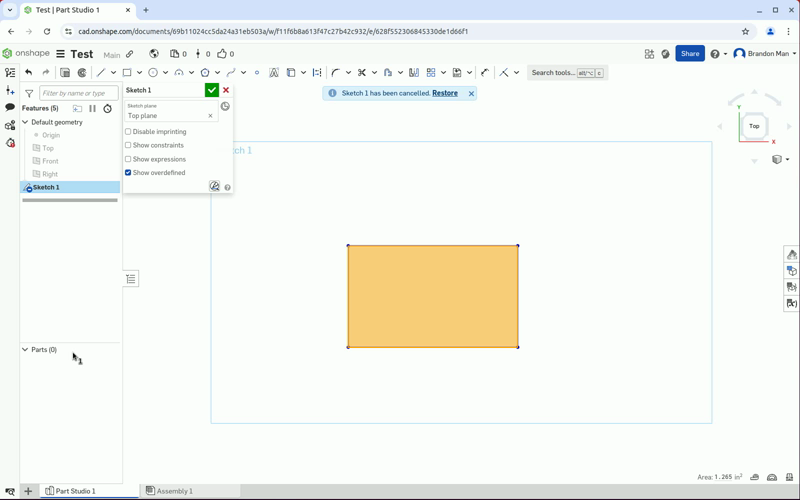
key(shift+y)
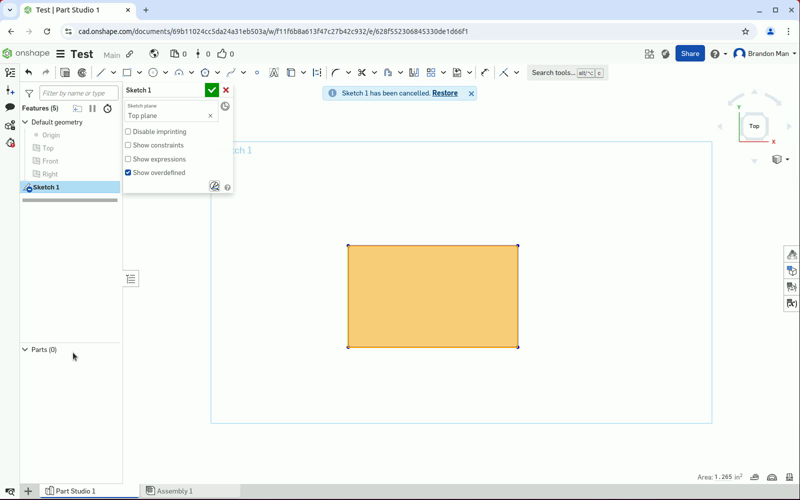
key(shift+e)
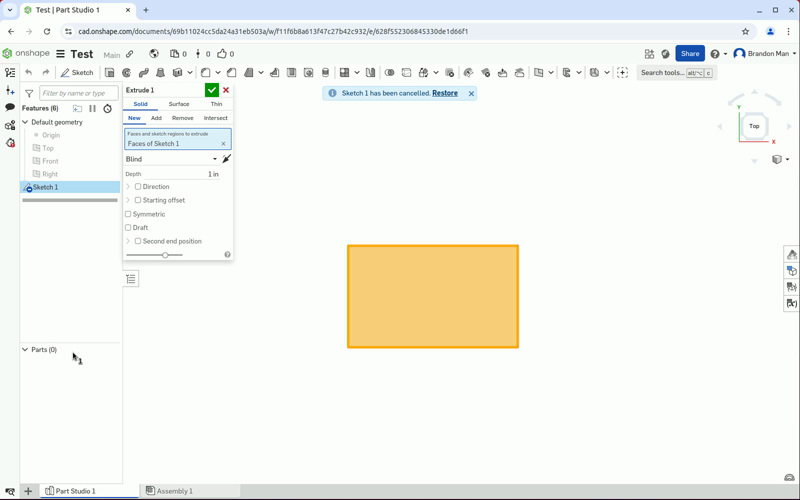
mouse_move(143, 106)
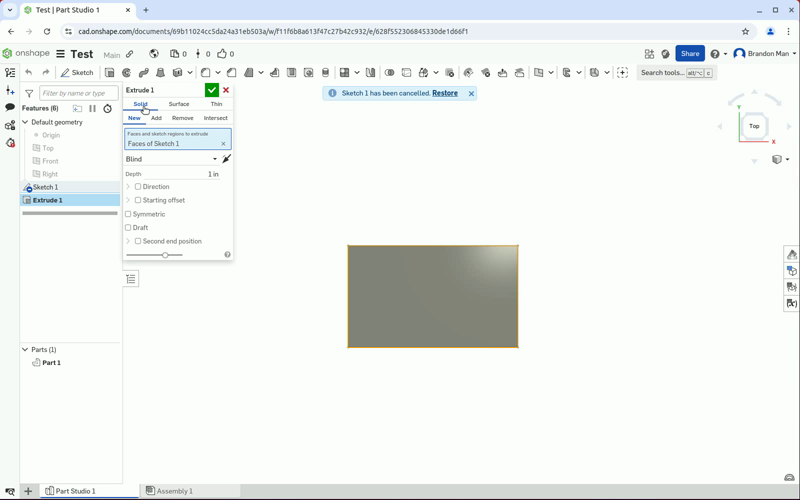
click(143, 106)
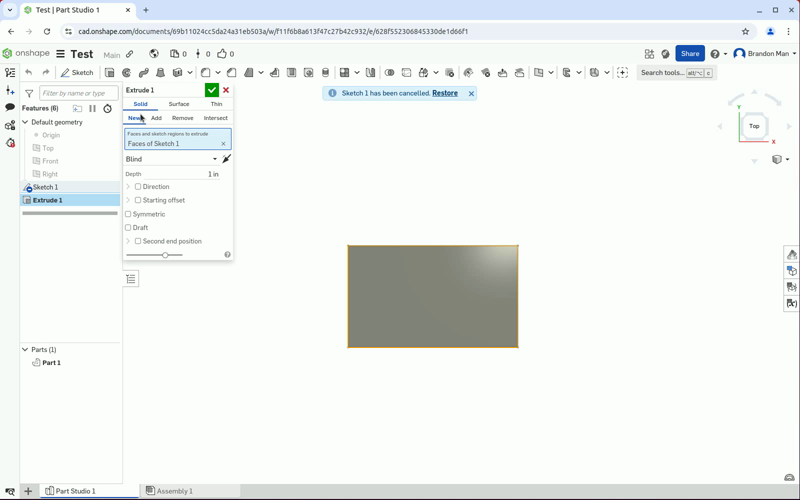
mouse_move(137, 120)
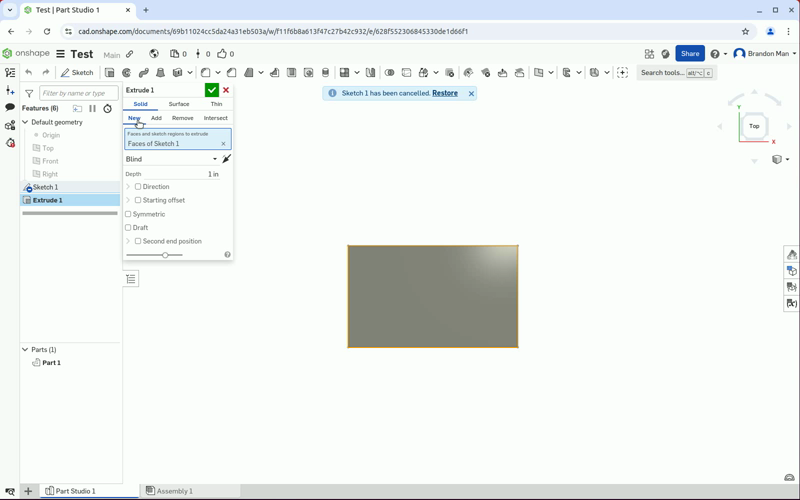
click(137, 120)
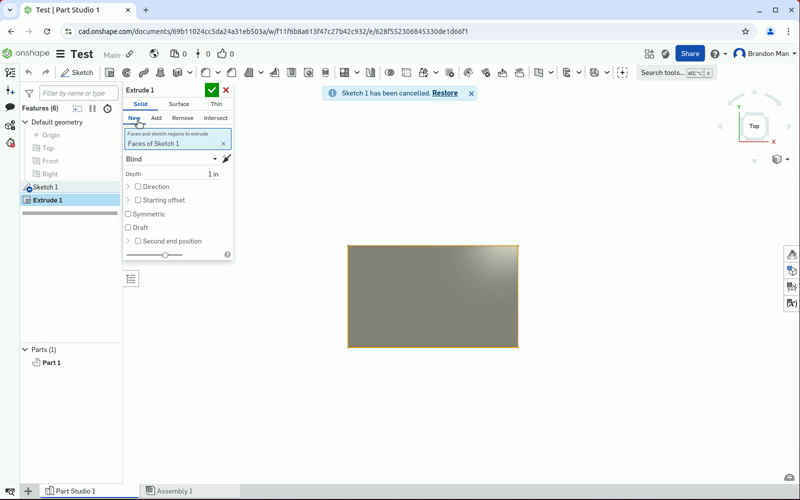
key(tab, 4)
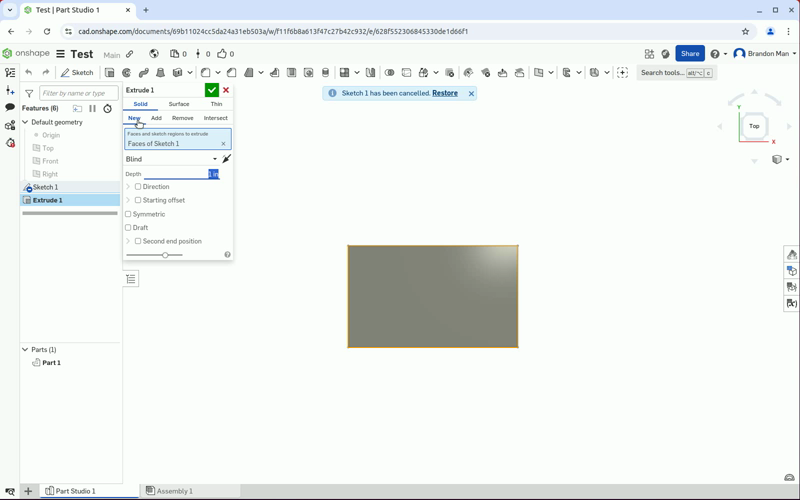
text(0.261)
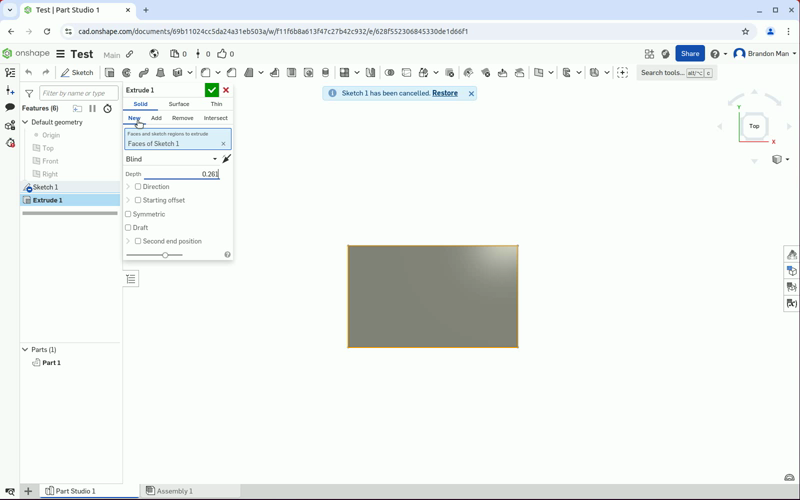
key(enter)
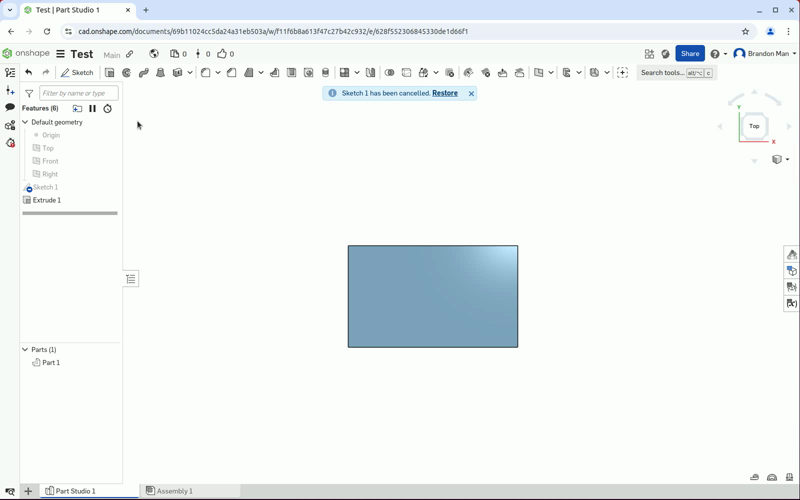
key(shift+h)
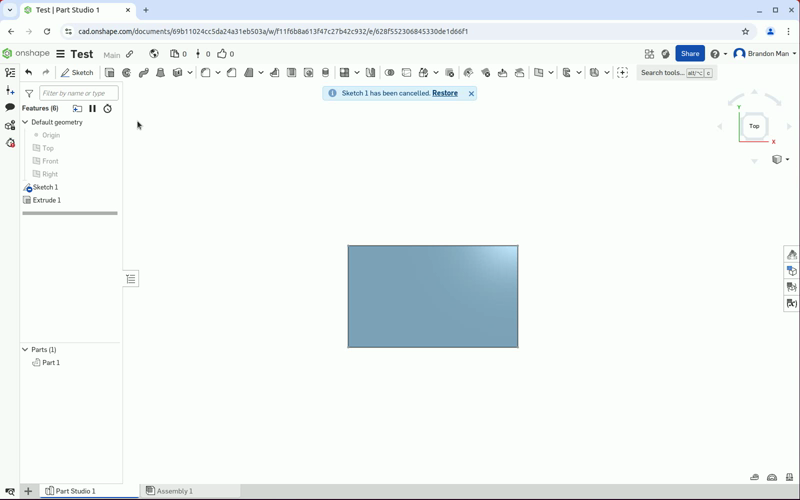
key(shift+h)
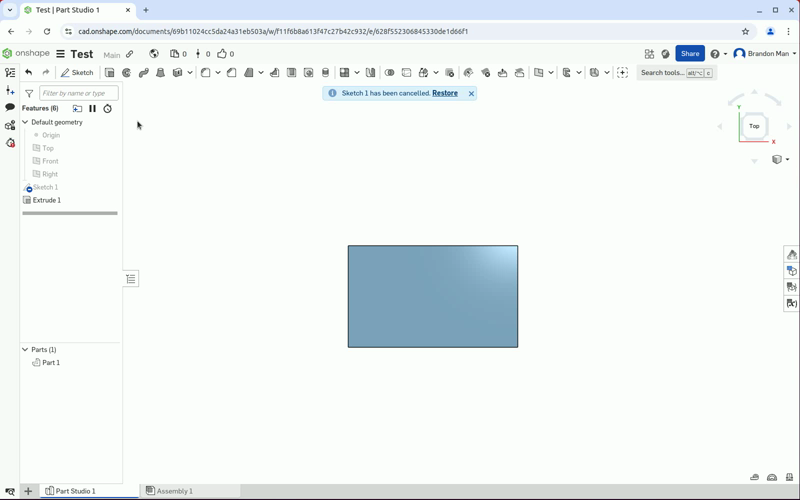
mouse_move(73, 189)
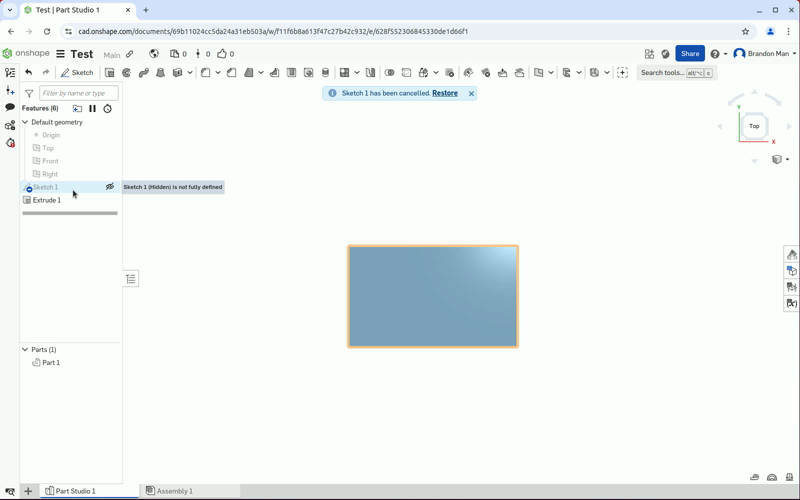
click(73, 189)
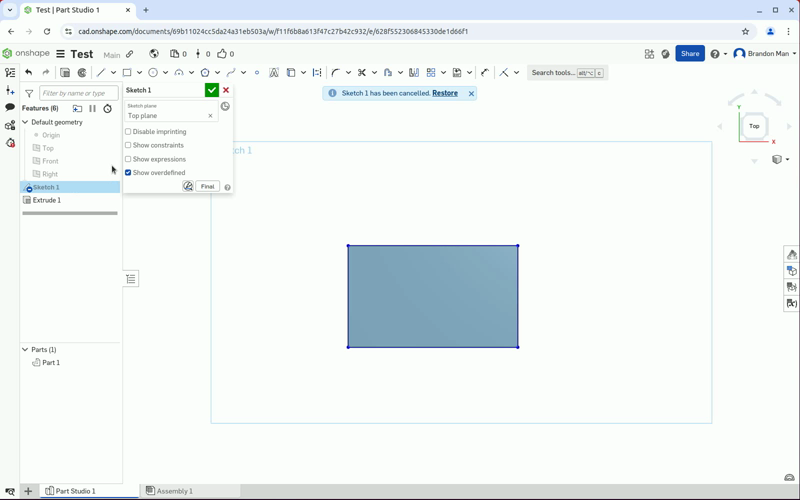
mouse_move(229, 92)
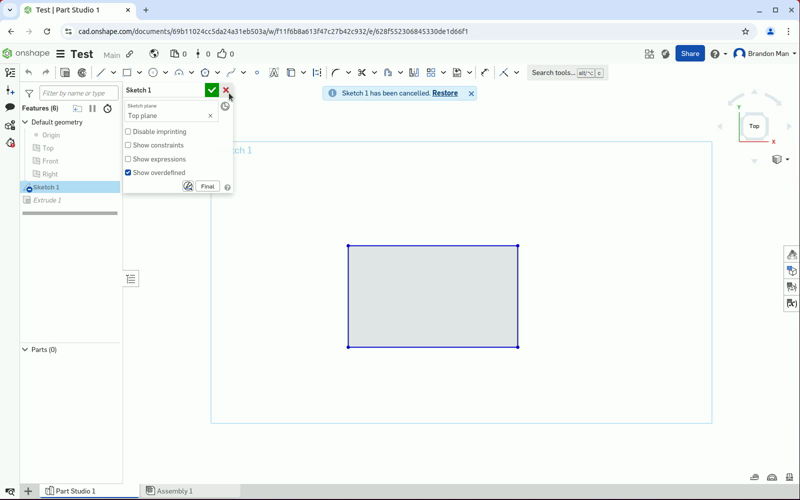
click(229, 92)
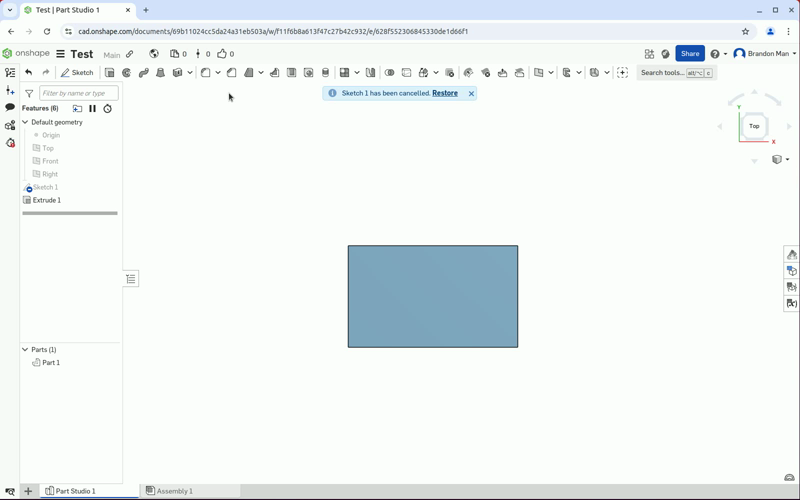
mouse_move(73, 352)
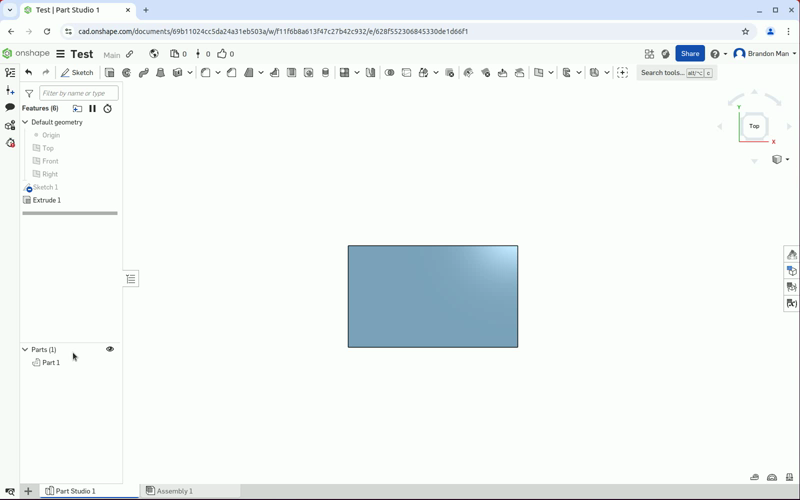
key(y)
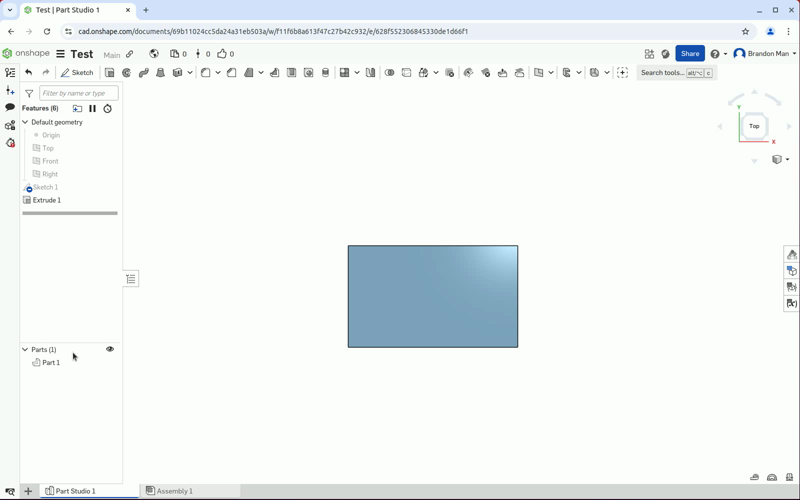
key(shift+p)
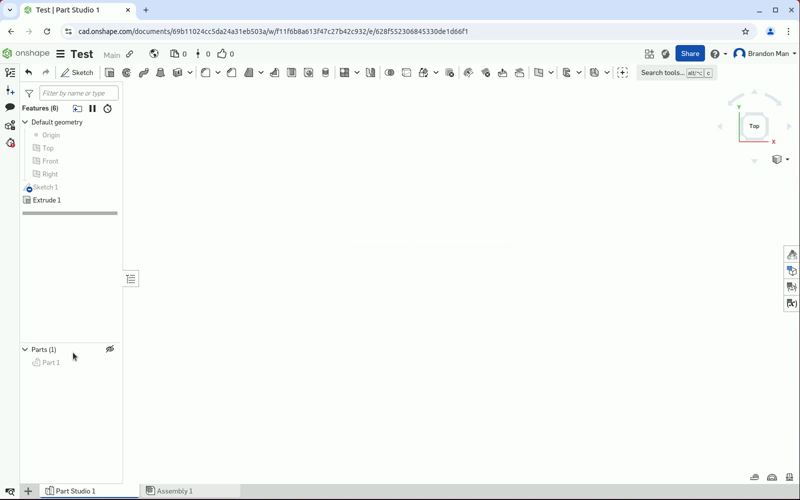
key(space)
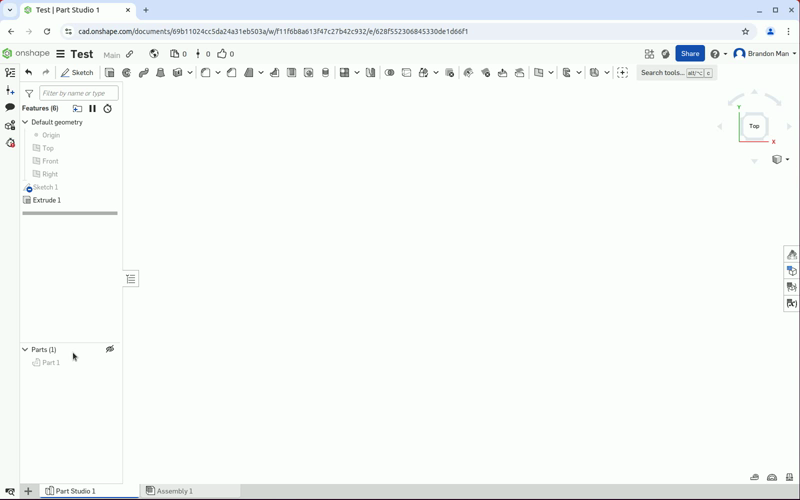
key_down(shift)
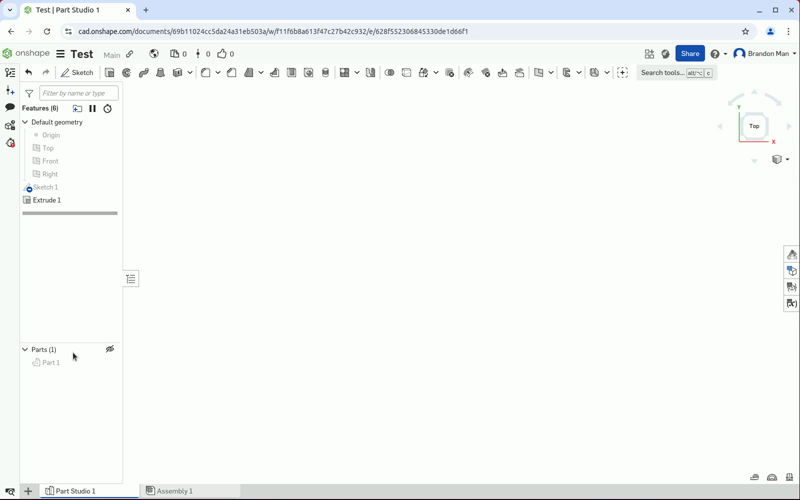
key(up)
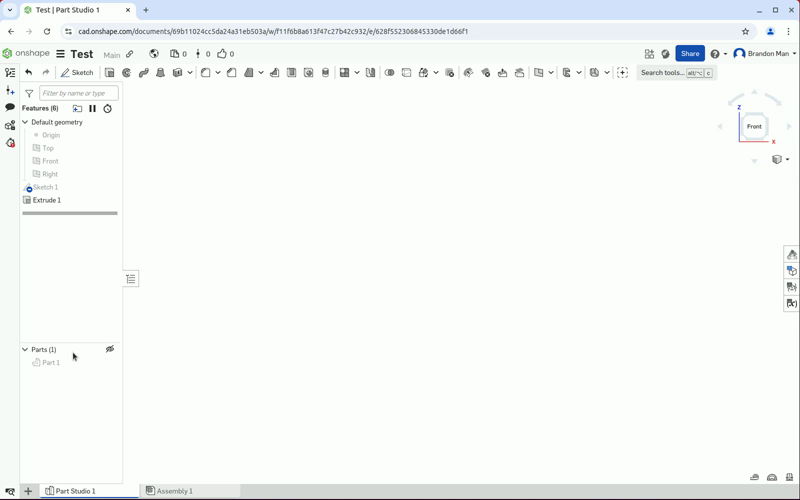
key_up(shift)
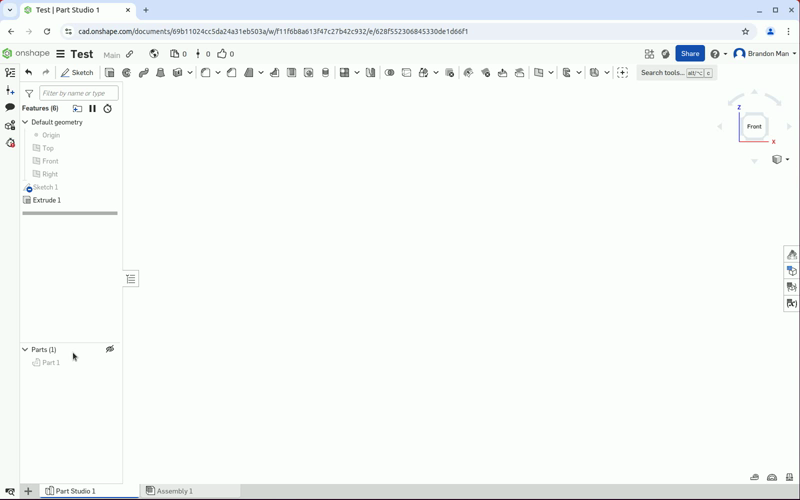
key(space)
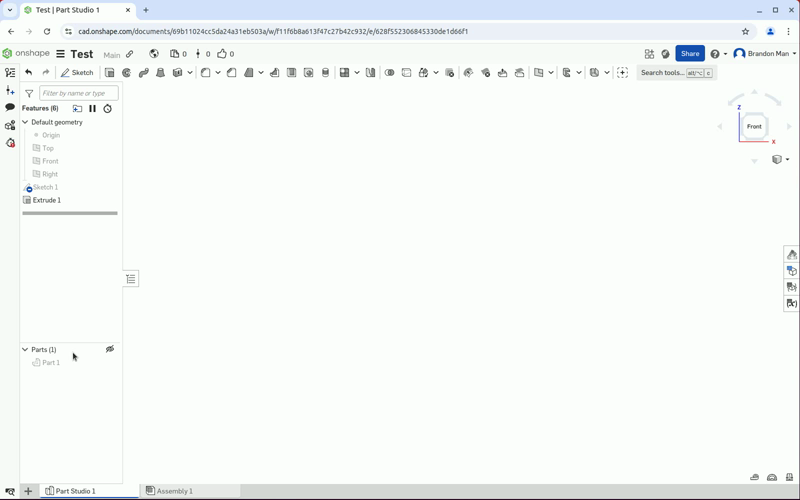
key_down(shift)
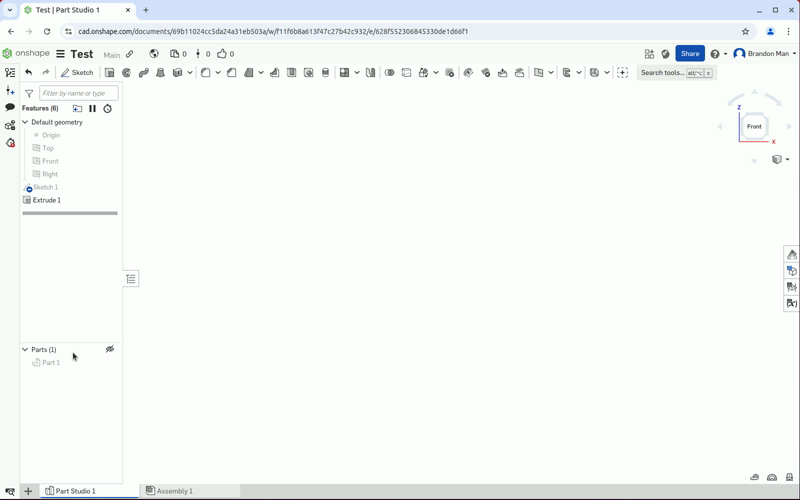
key(left)
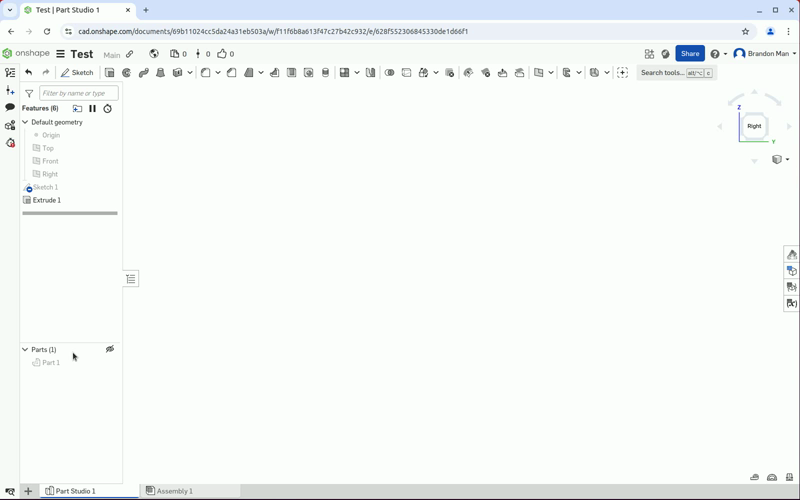
key_up(shift)
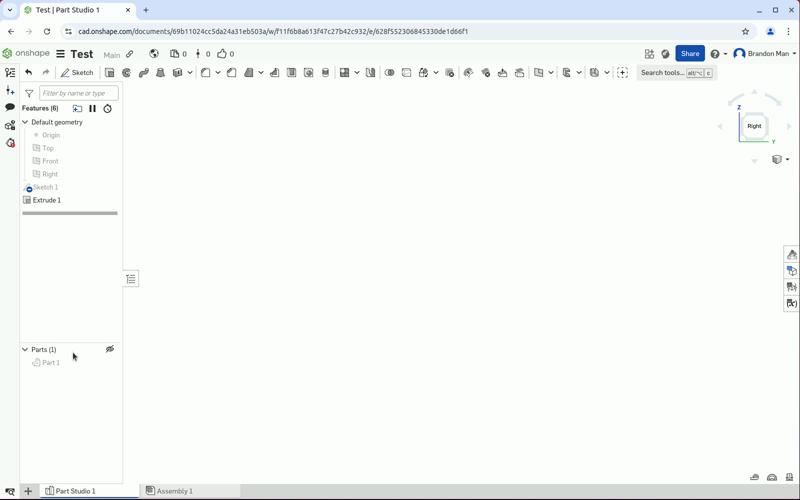
mouse_move(73, 352)
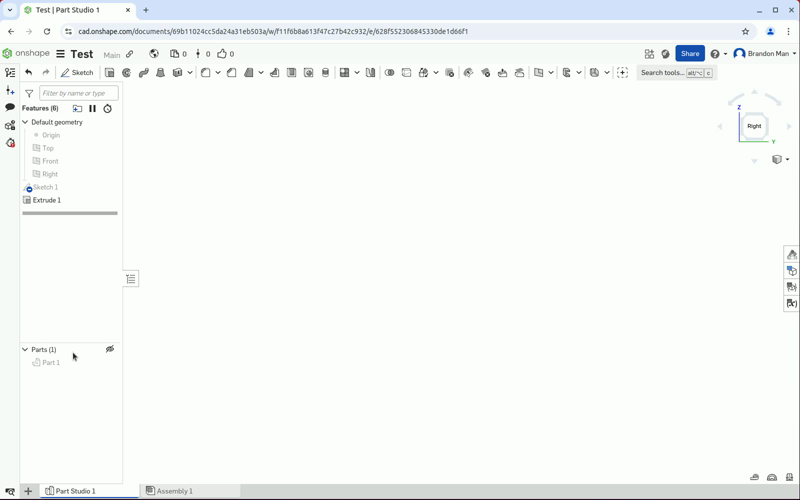
key(shift+y)
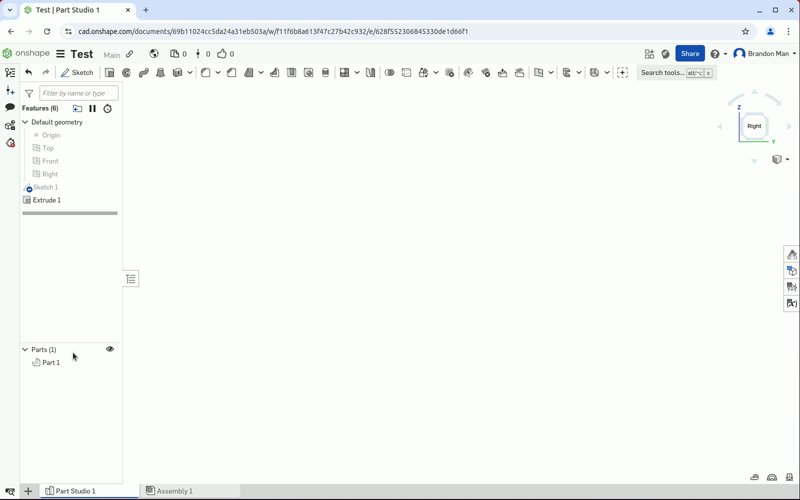
mouse_move(541, 75)
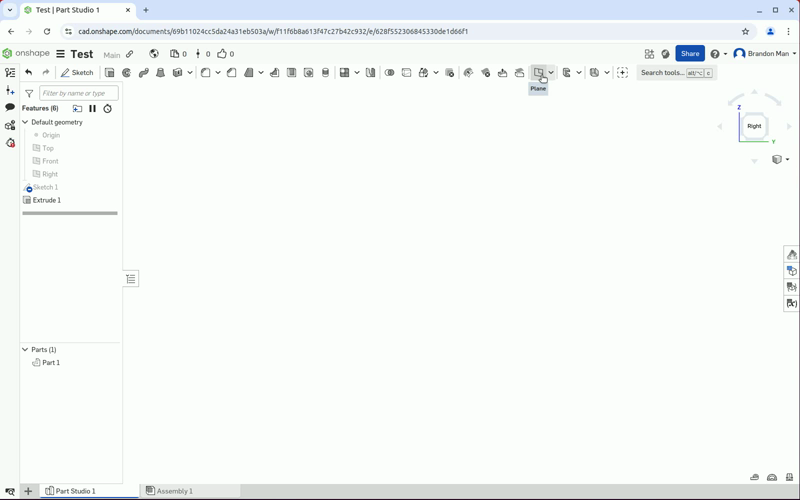
click(541, 75)
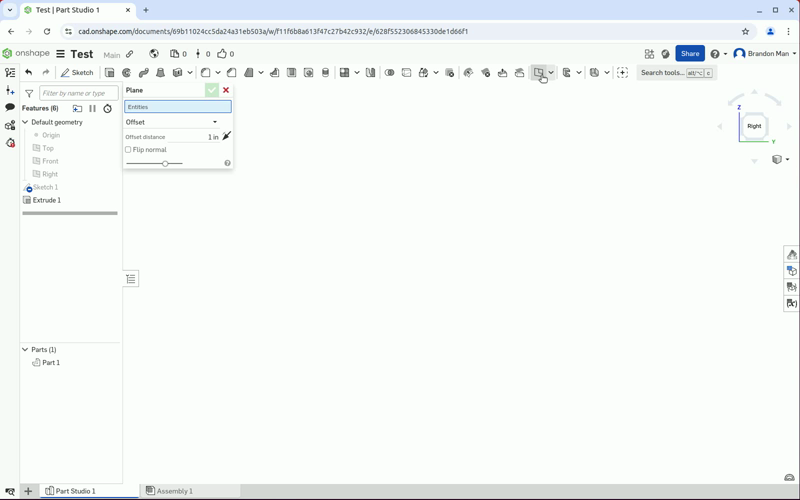
mouse_move(73, 176)
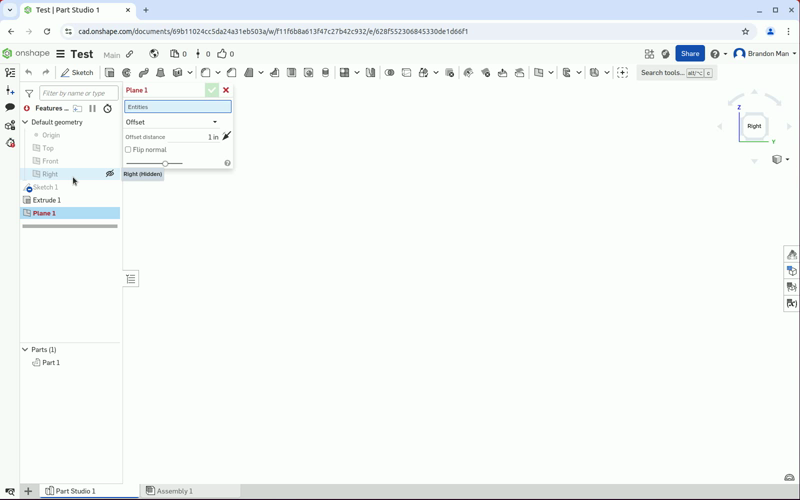
click(73, 176)
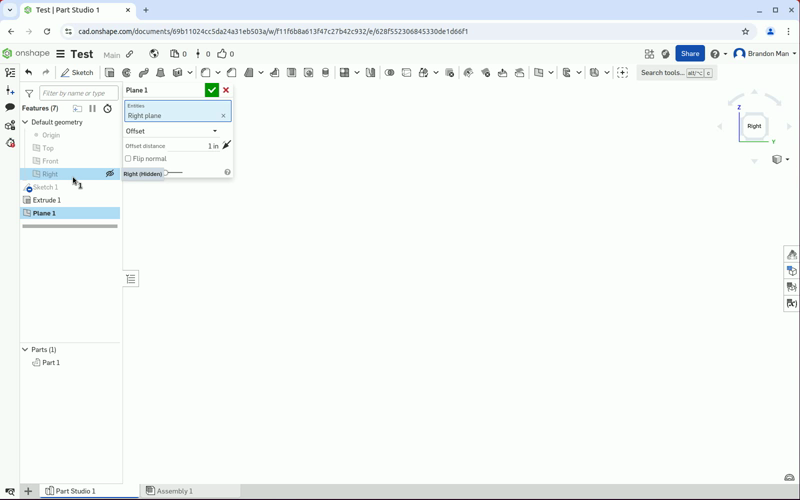
key(tab, 2)
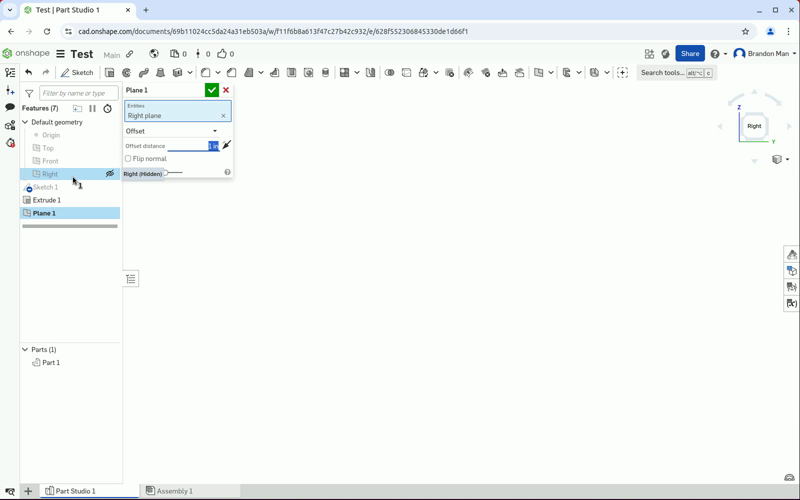
text(0.493)
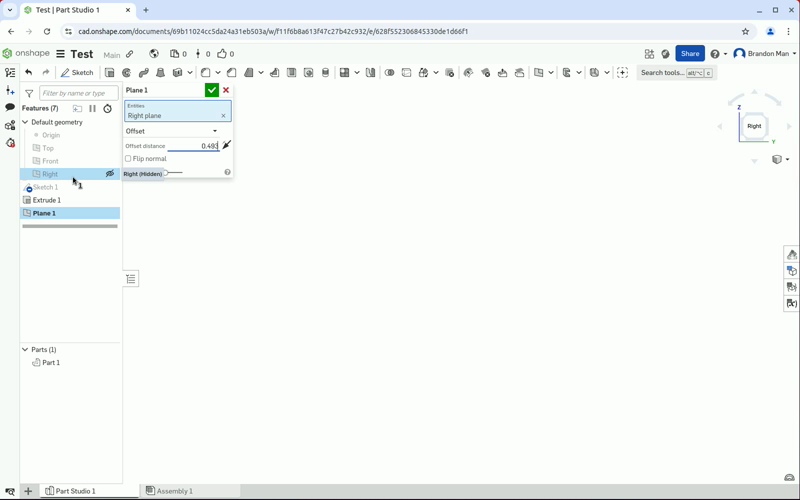
key(enter, 2)
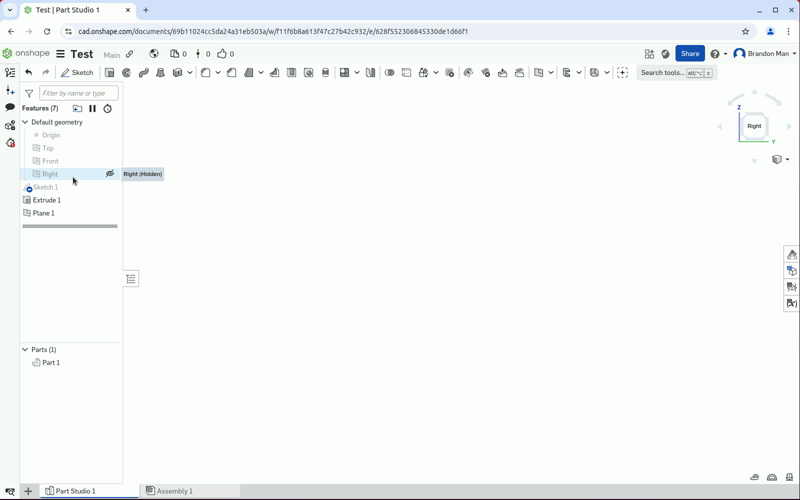
key(shift+s)
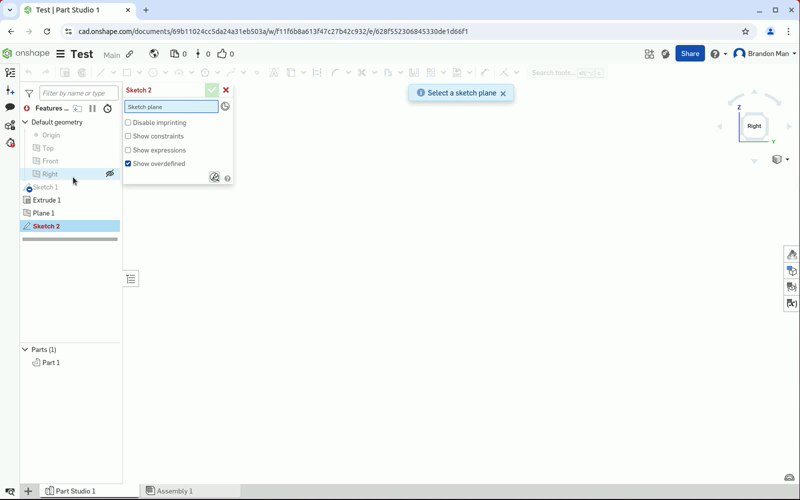
mouse_move(73, 215)
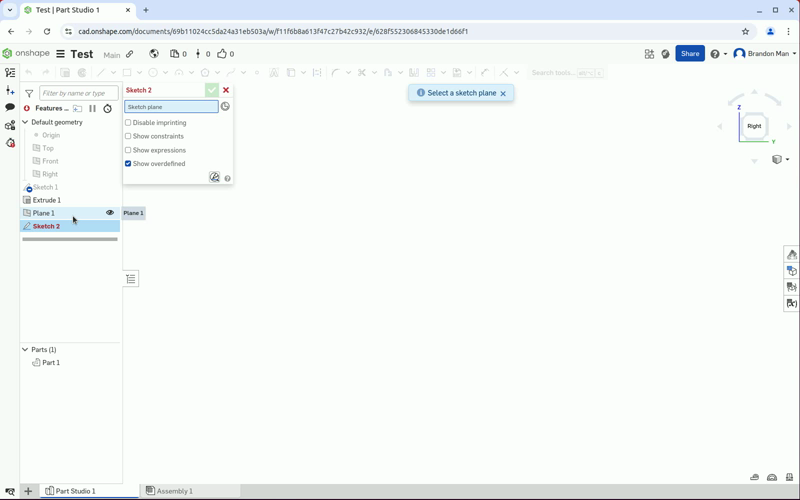
click(73, 215)
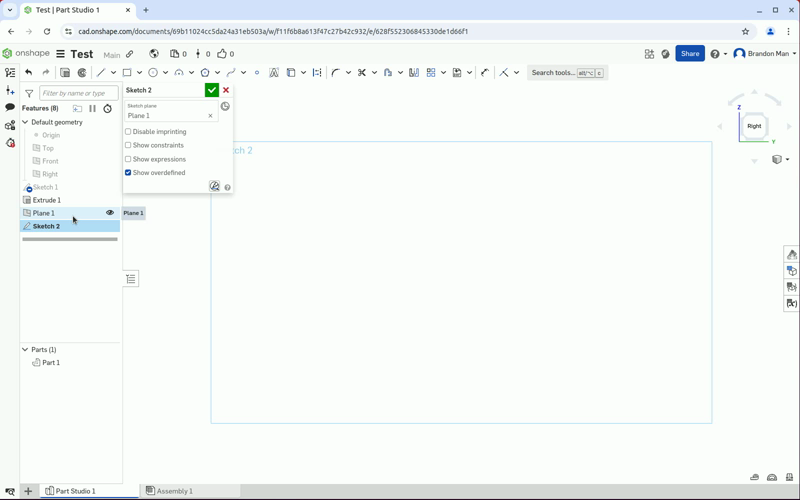
mouse_move(73, 352)
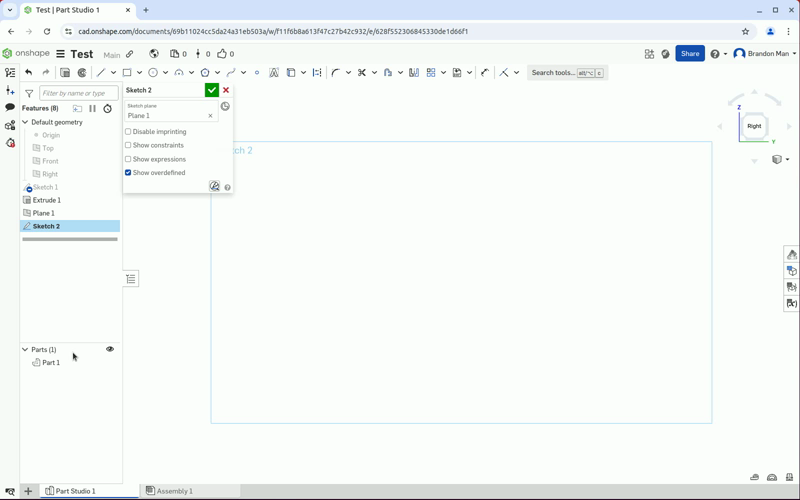
key(y)
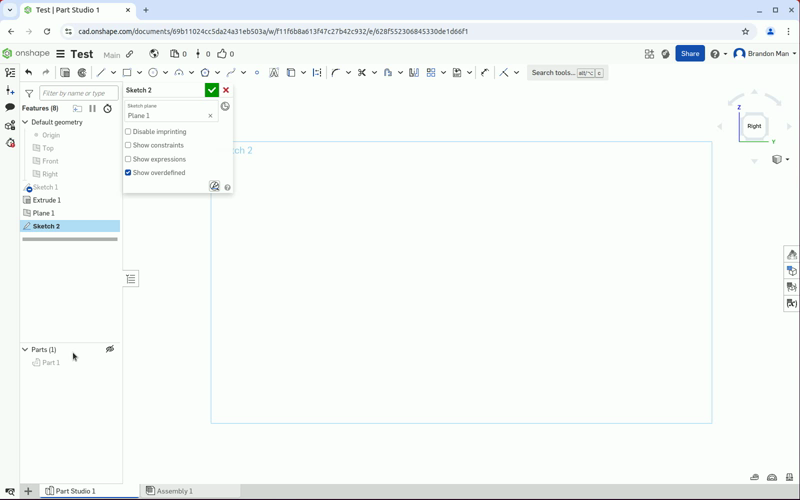
key(c)
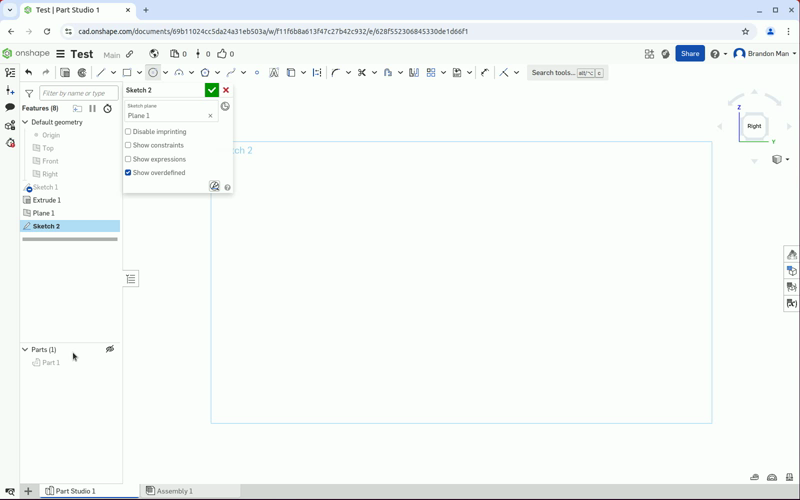
key_down(shift)
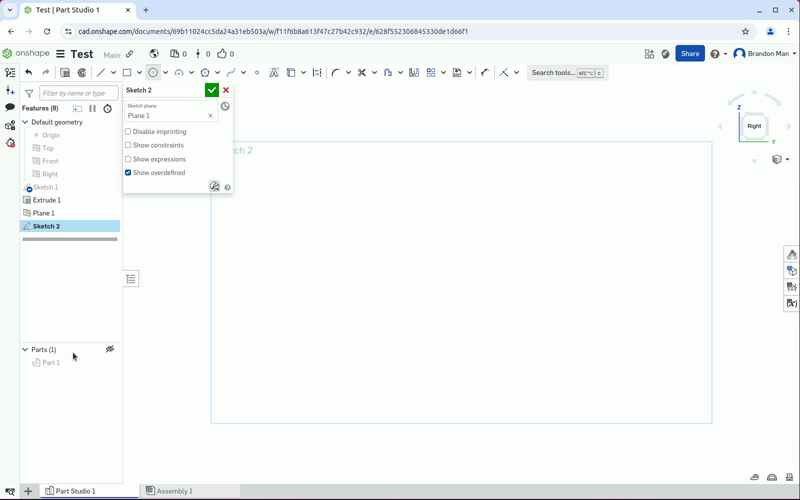
mouse_move(449, 268)
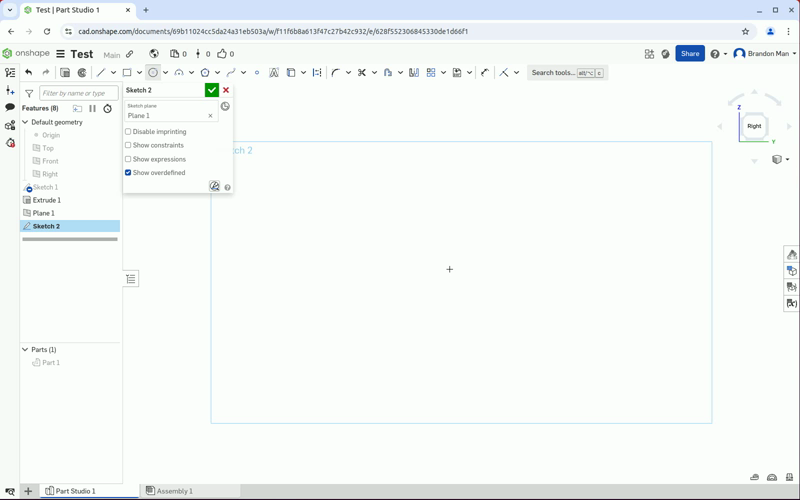
click(449, 268)
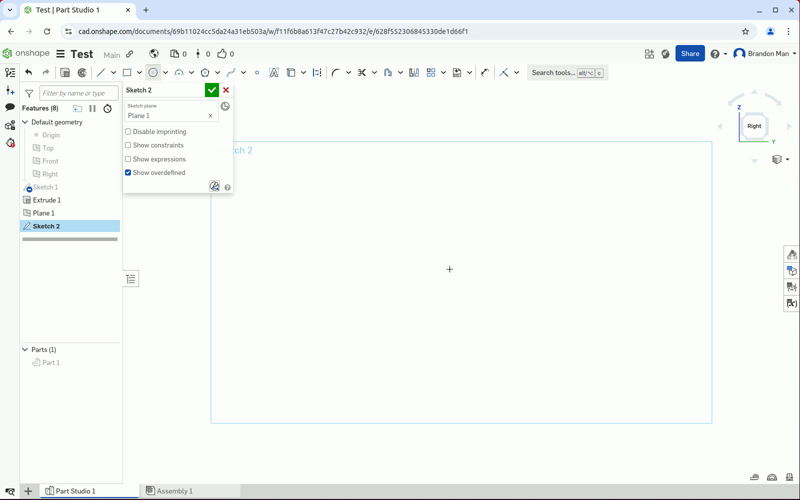
key_up(shift)
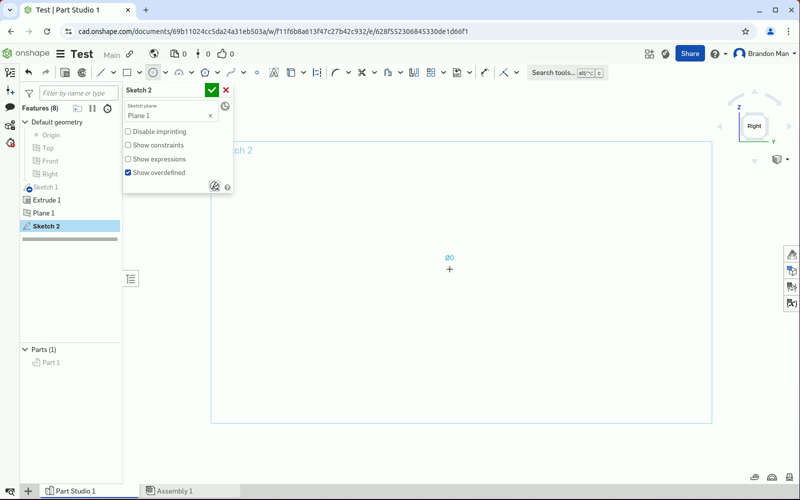
mouse_move(462, 268)
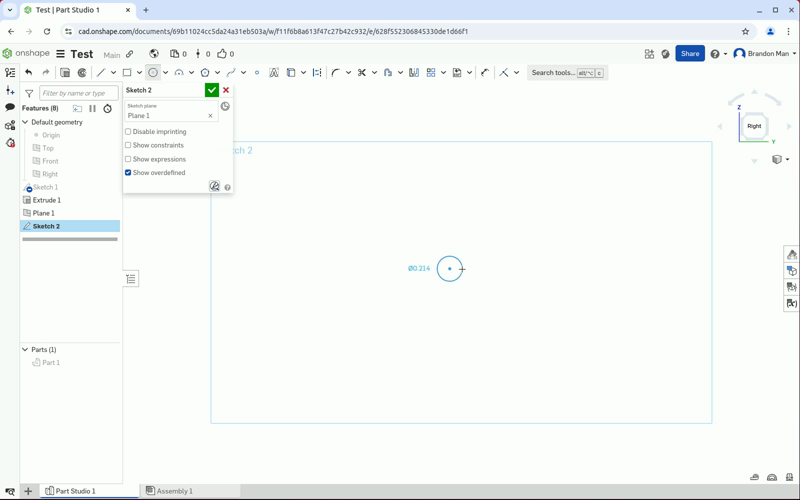
click(462, 268)
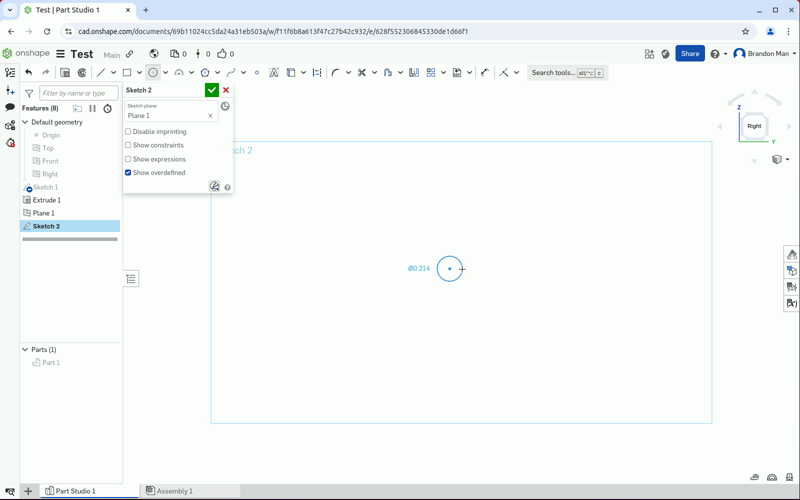
key(esc)
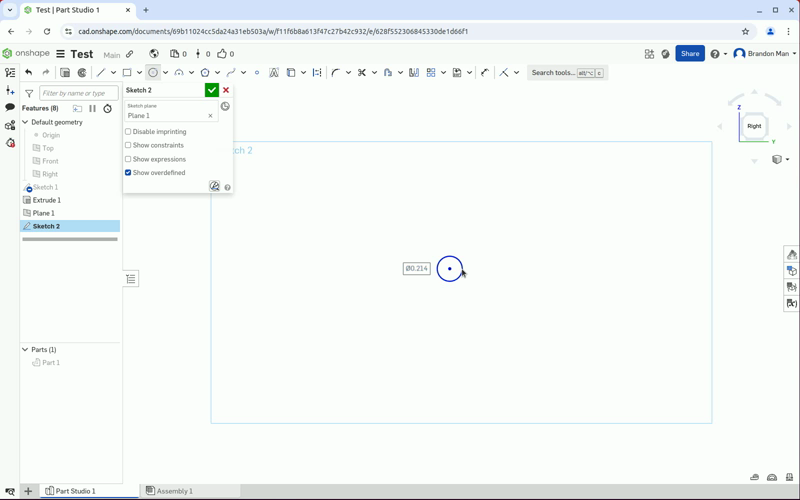
mouse_move(444, 273)
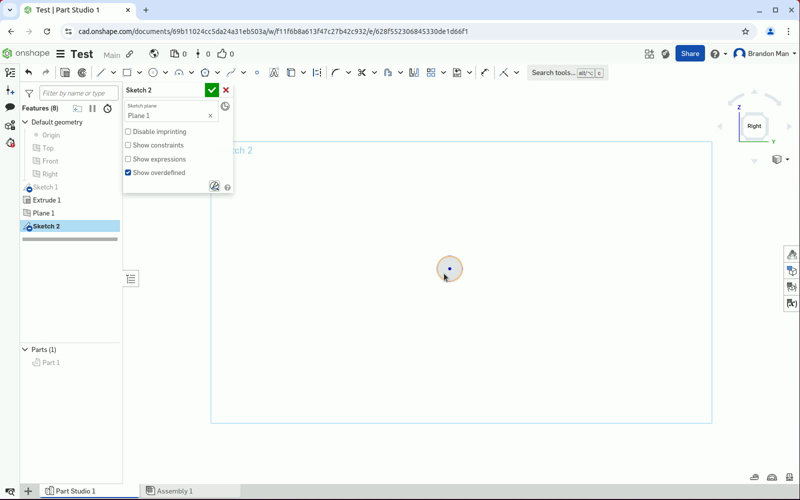
scroll(6)
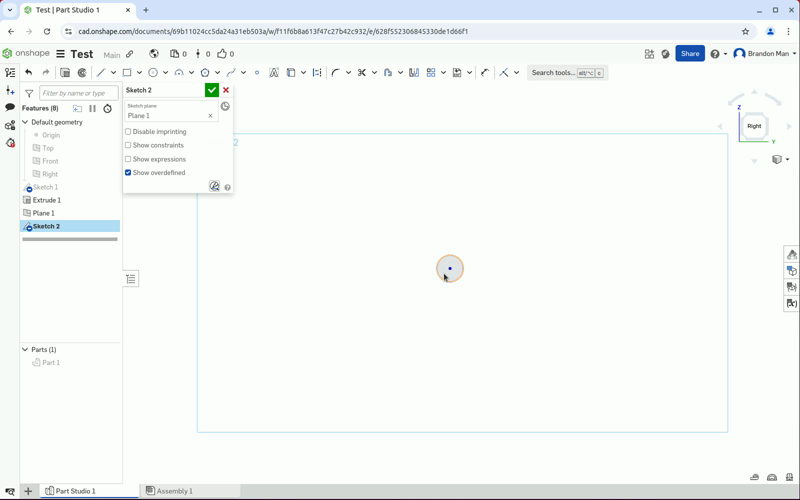
scroll(6)
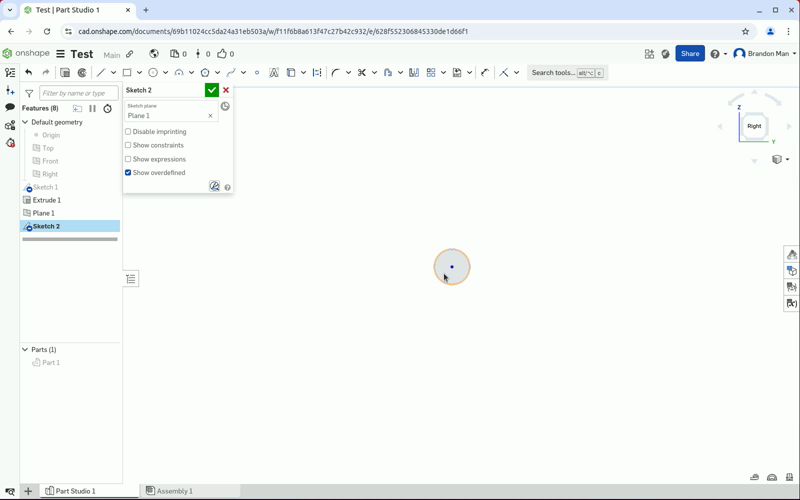
scroll(6)
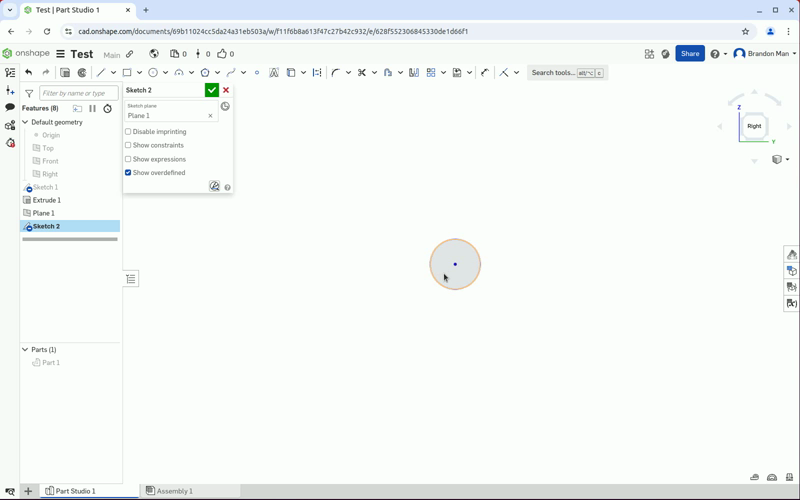
scroll(6)
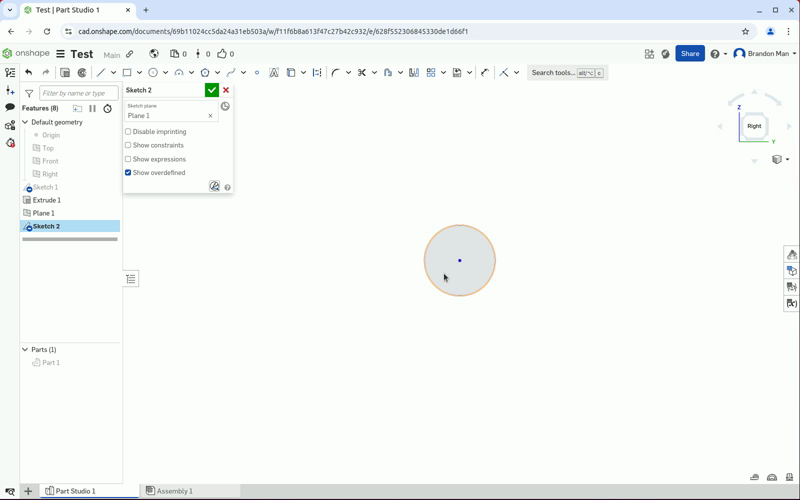
scroll(6)
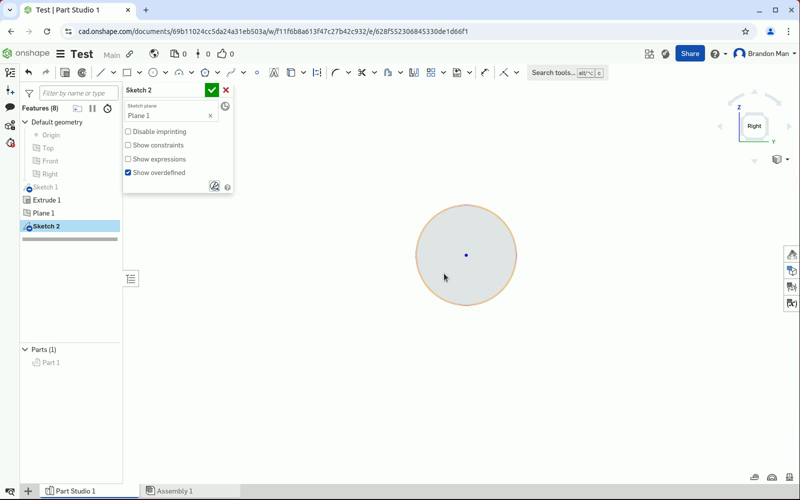
scroll(6)
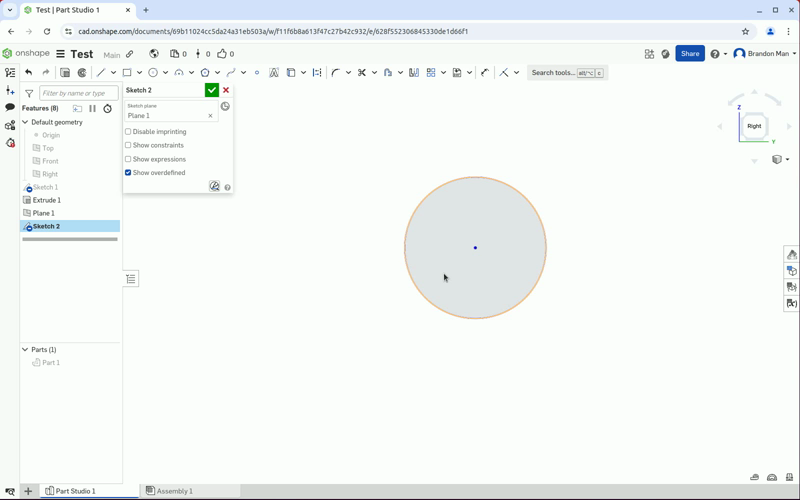
scroll(6)
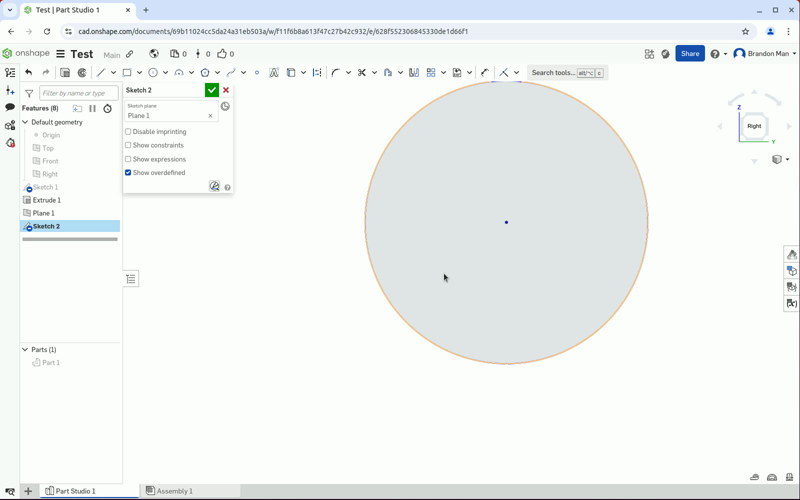
click(444, 273)
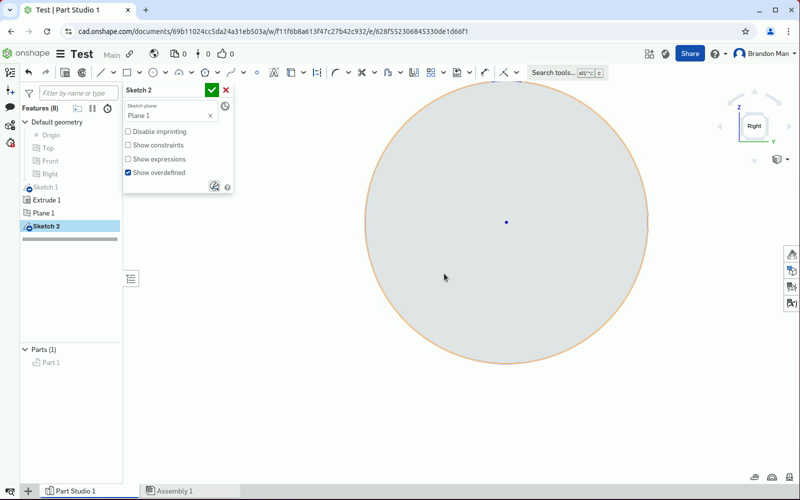
scroll(-6)
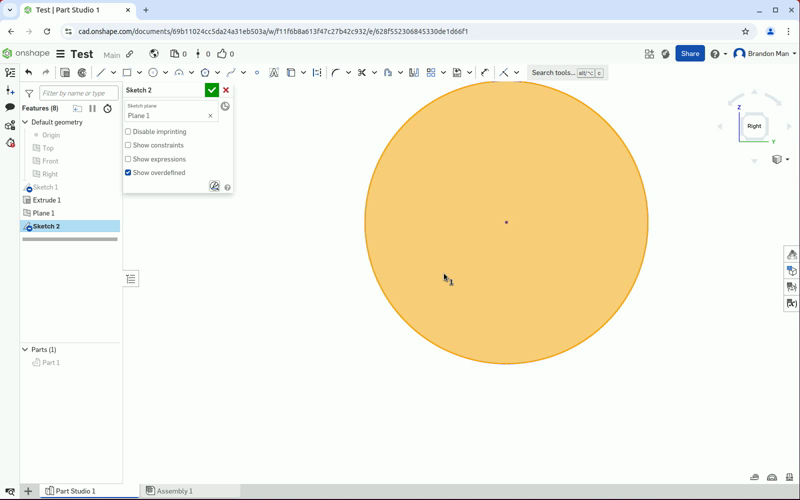
scroll(-6)
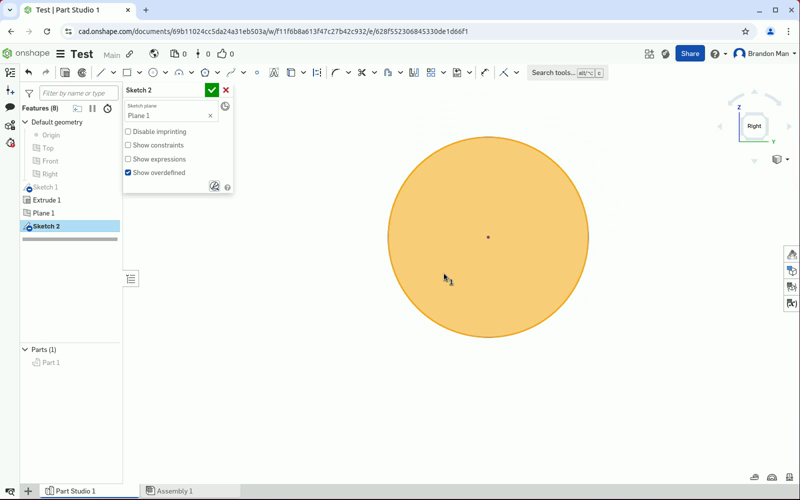
scroll(-6)
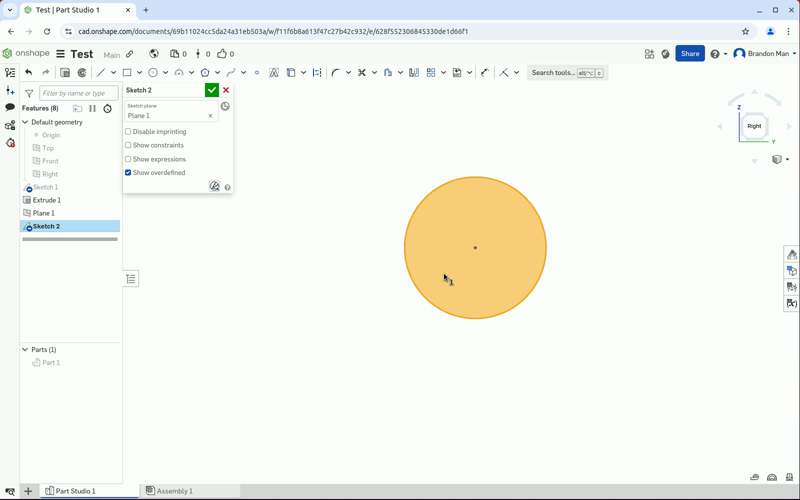
scroll(-6)
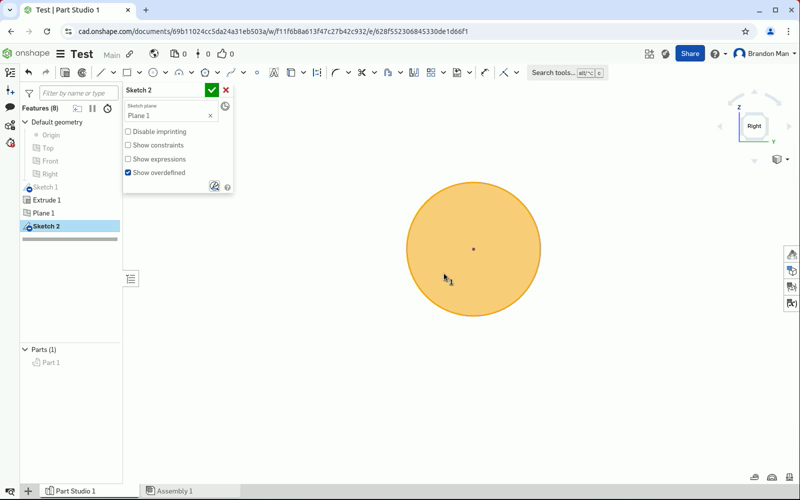
scroll(-6)
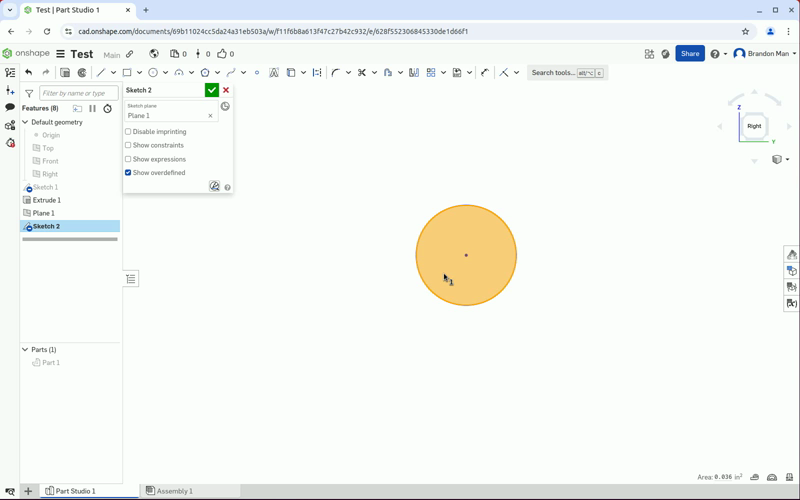
scroll(-6)
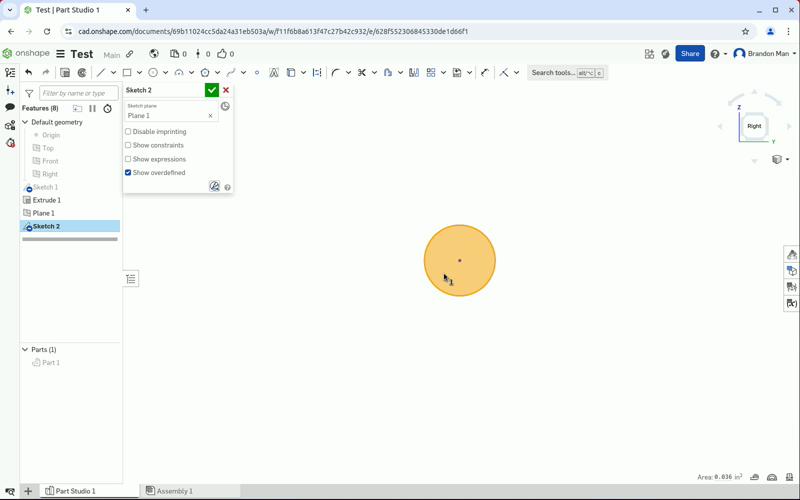
scroll(-6)
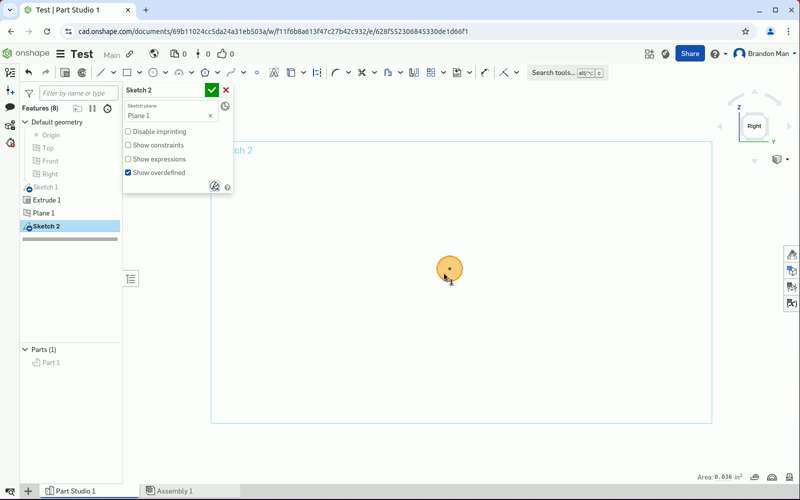
mouse_move(73, 352)
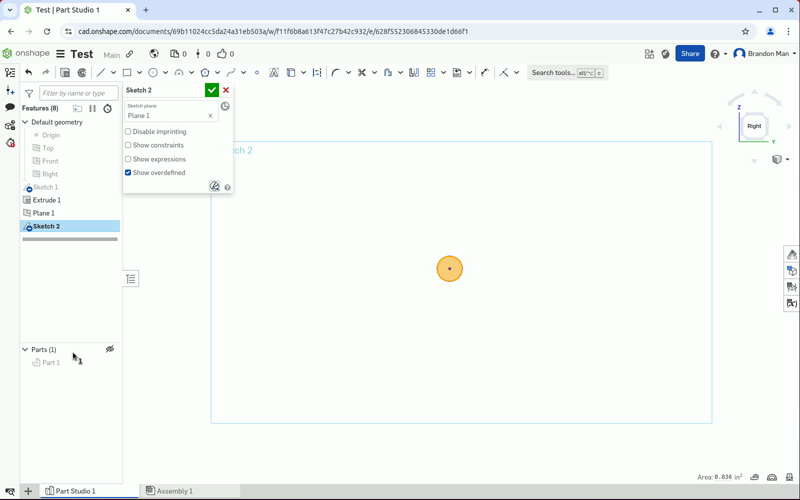
key(shift+y)
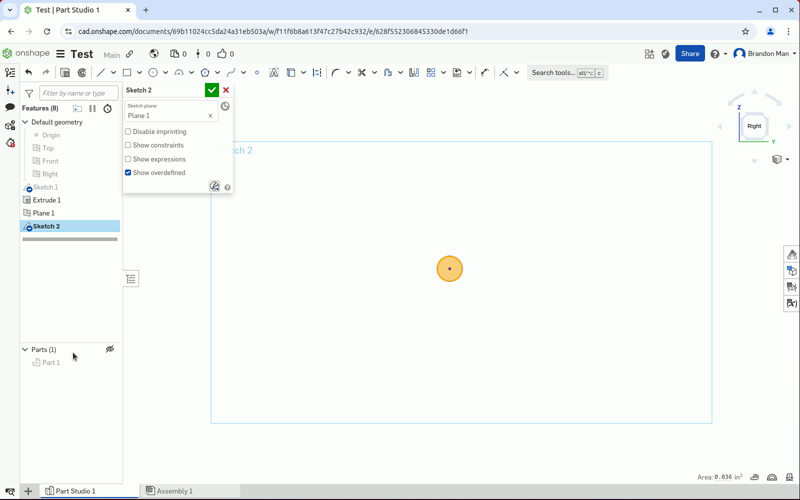
key(shift+e)
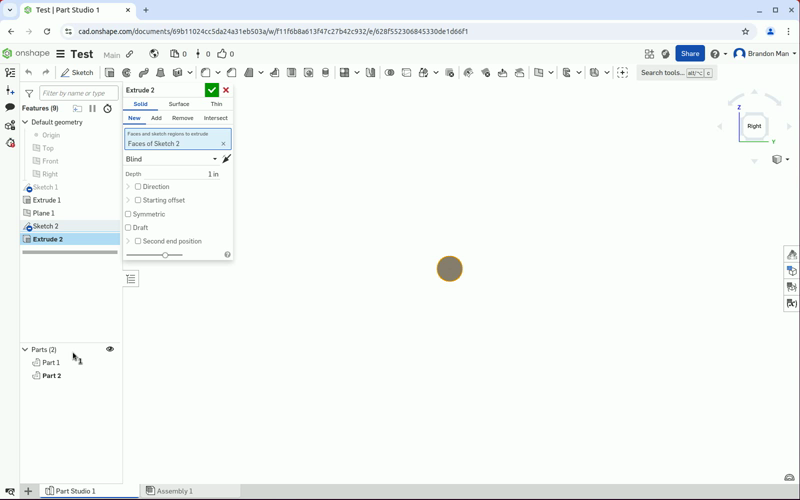
mouse_move(143, 106)
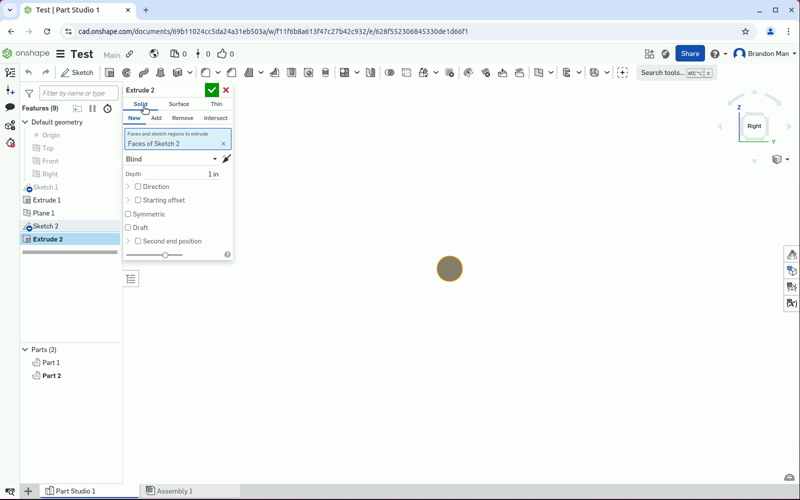
click(143, 106)
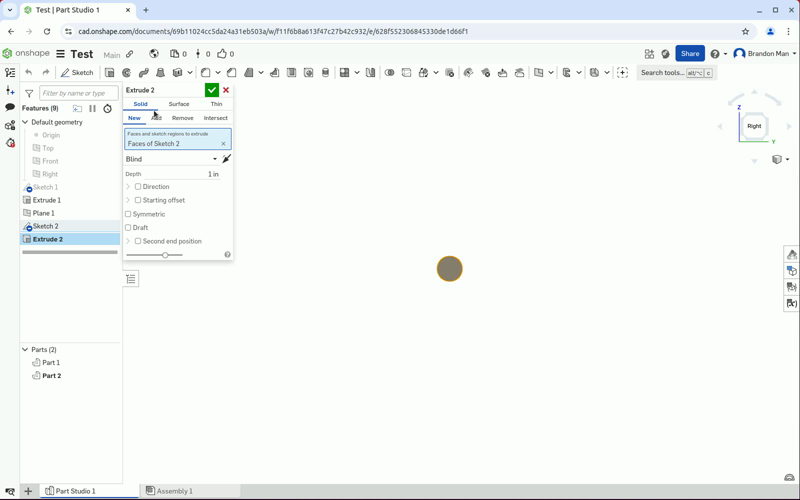
mouse_move(186, 120)
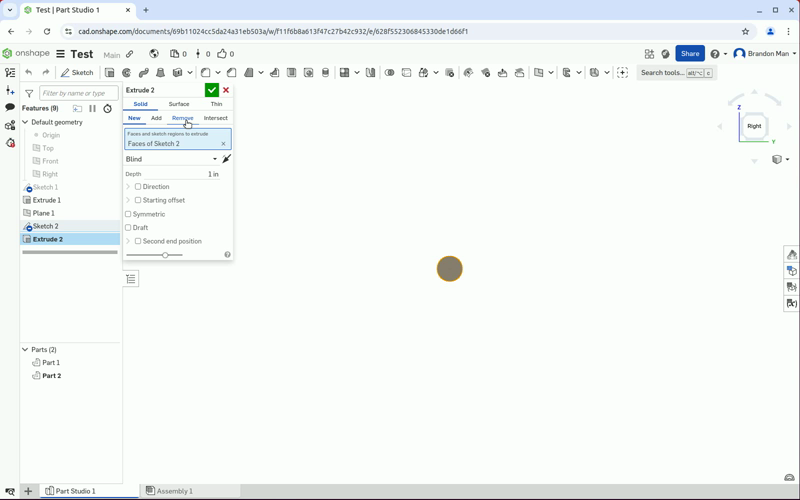
click(186, 120)
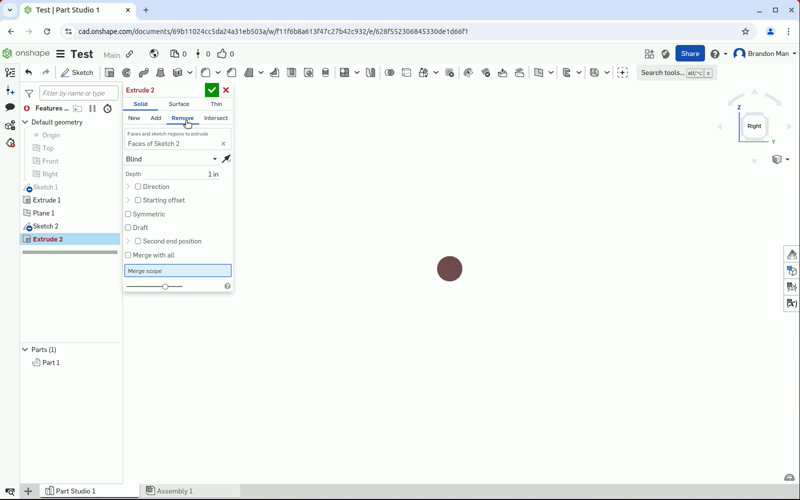
key(tab, 4)
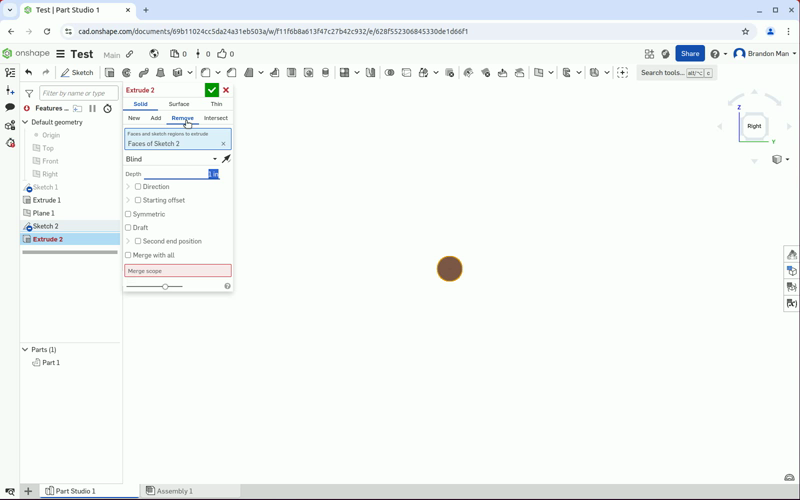
text(0.261)
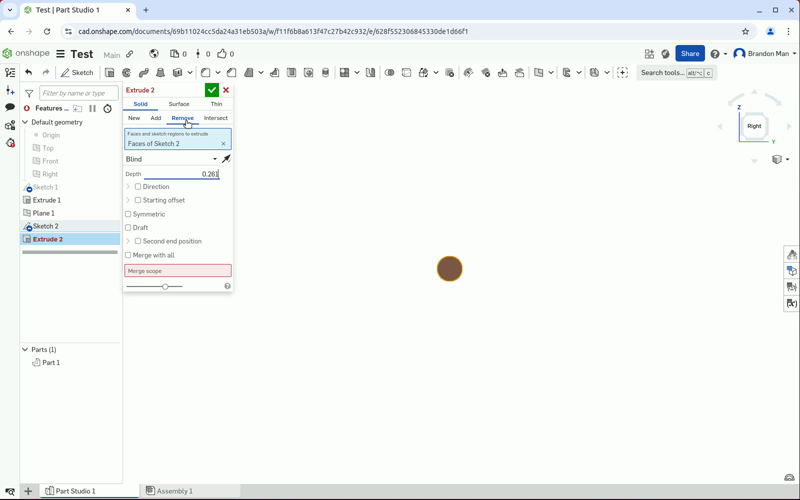
key(tab, 6)
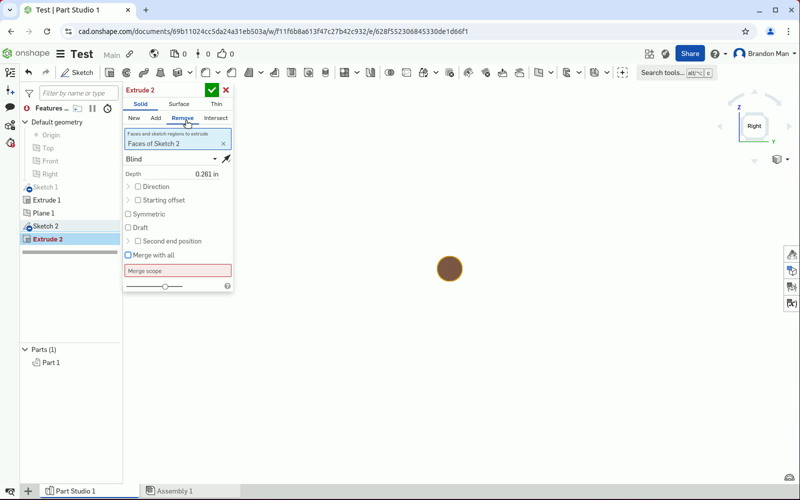
key(space)
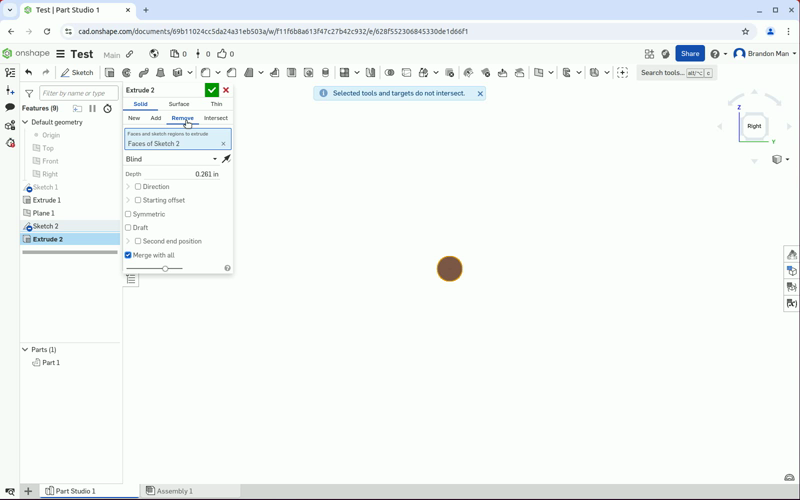
key(enter)
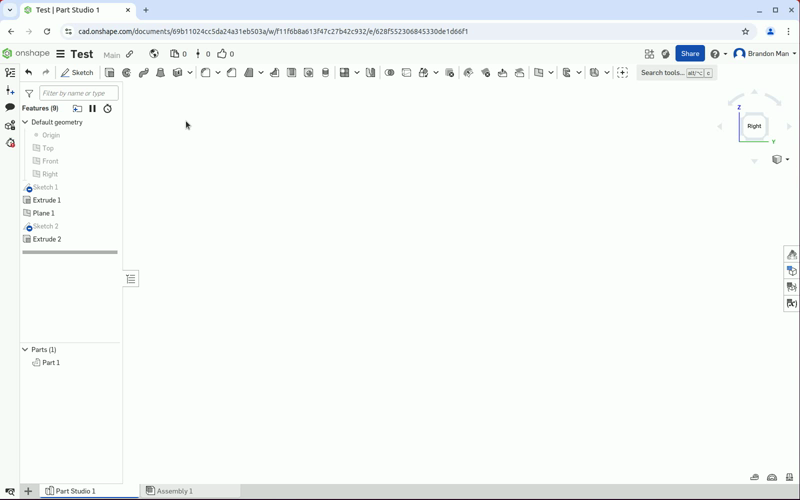
key(shift+h)
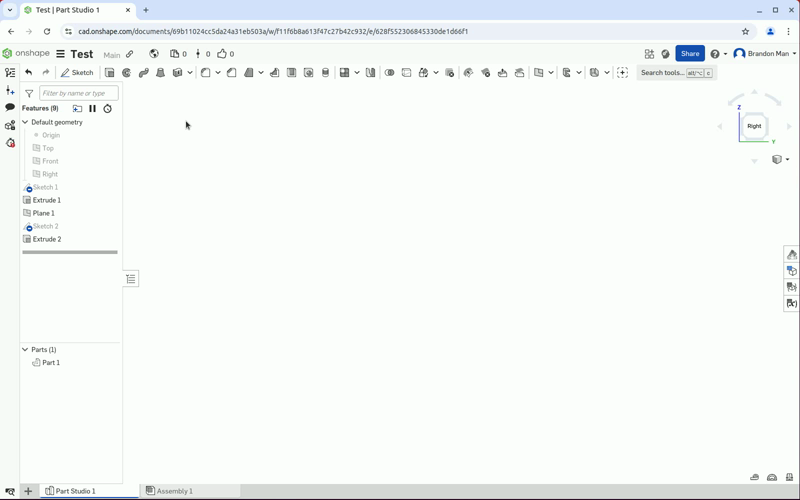
key(shift+h)
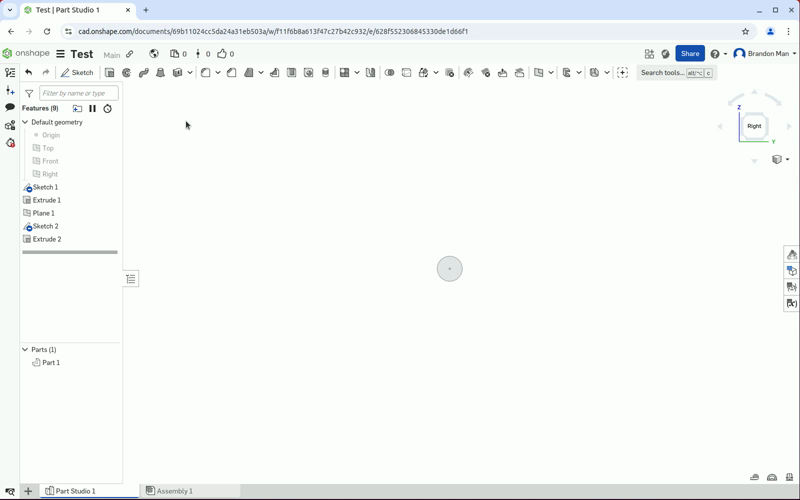
key(shift+7)
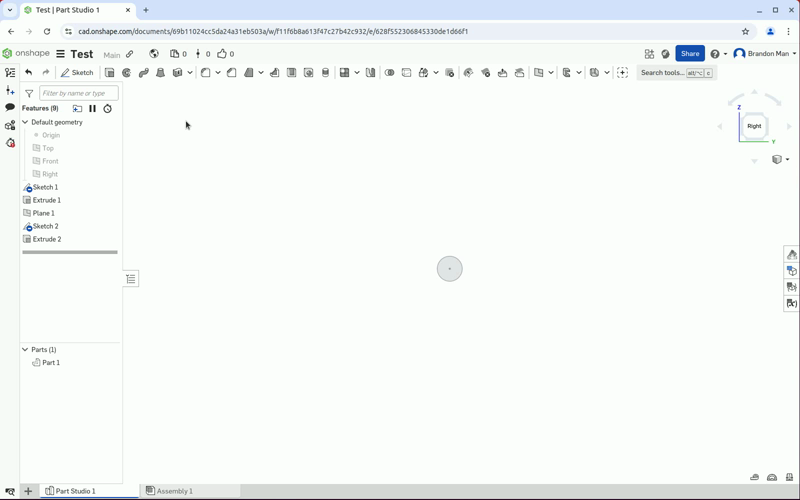
key(right, 2)
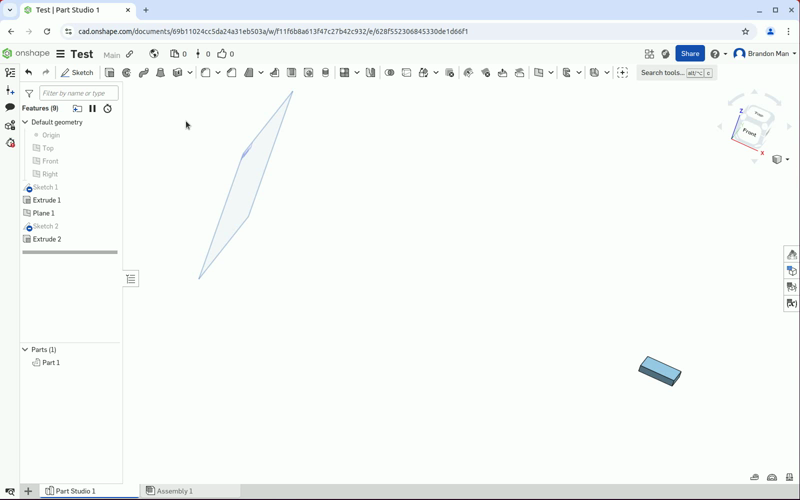
key(down, 2)
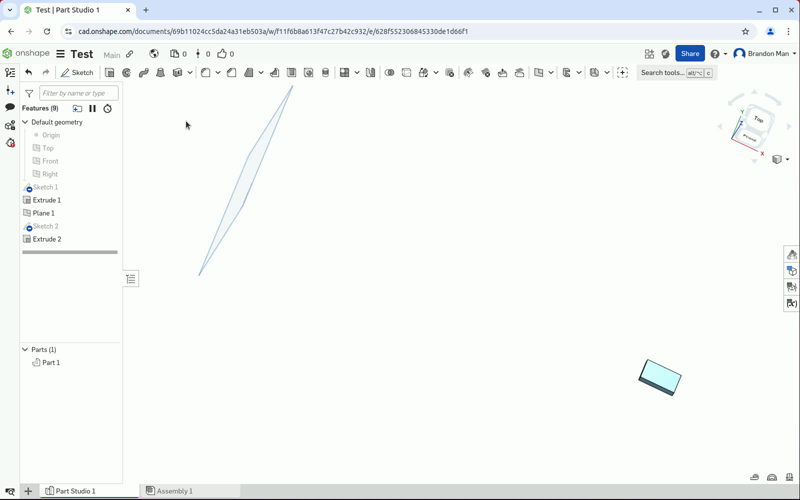
key(up, 2)
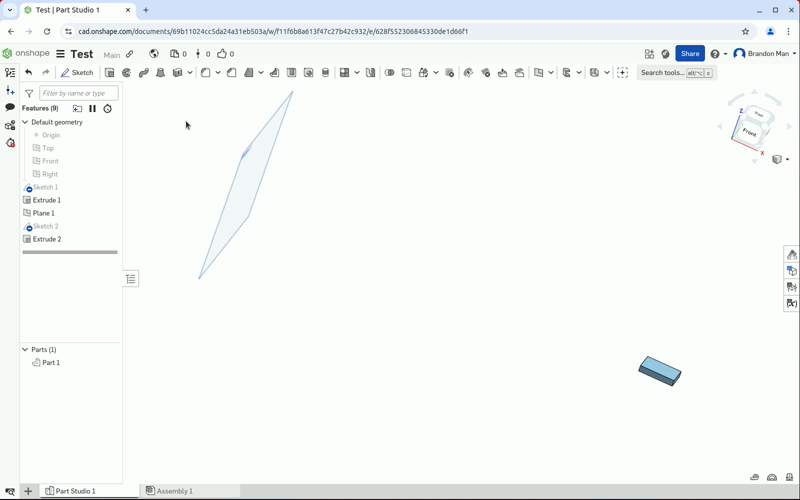
key(left, 2)
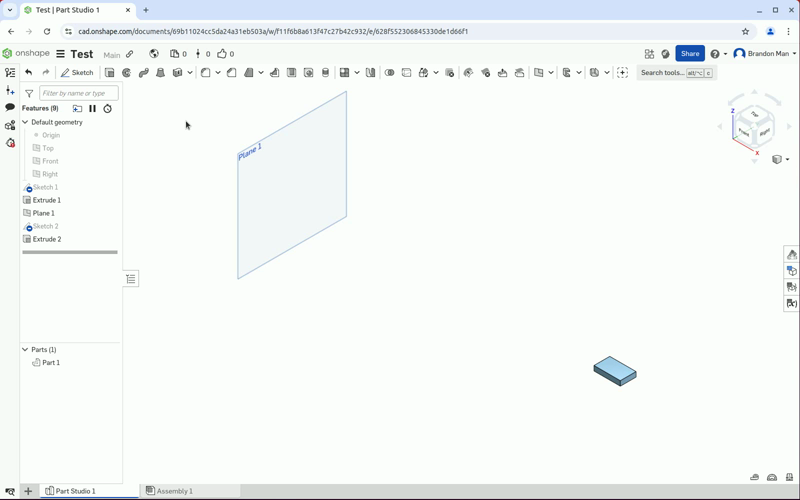
mouse_move(73, 189)
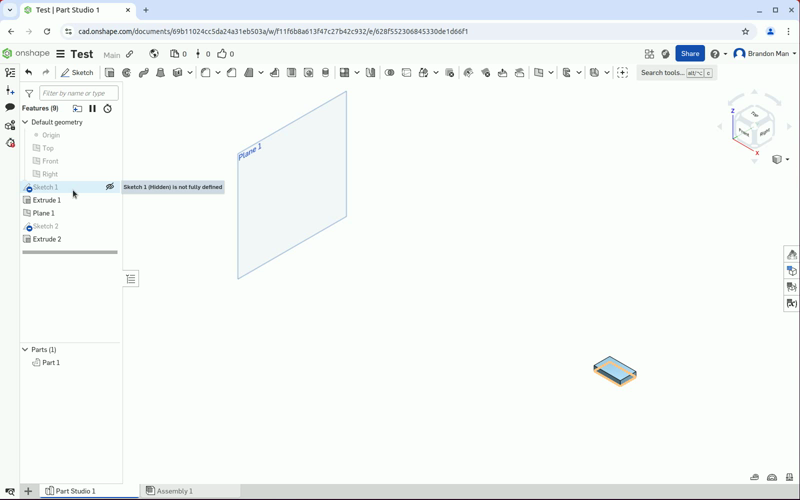
click(73, 189)